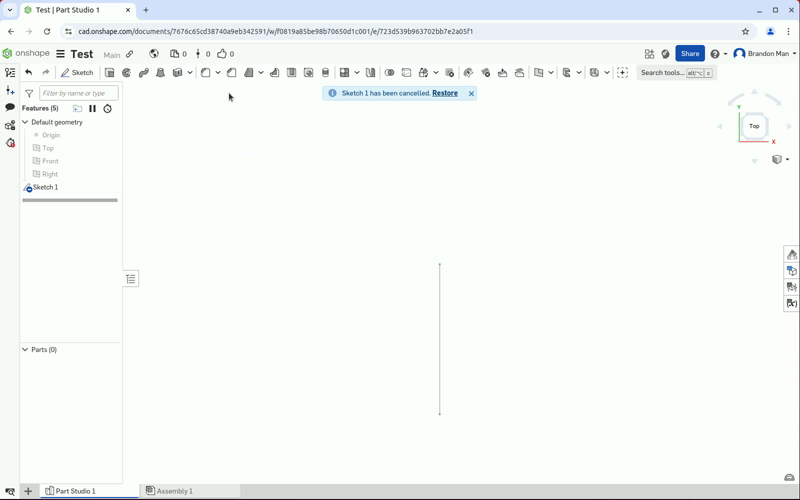
key(shift+h)
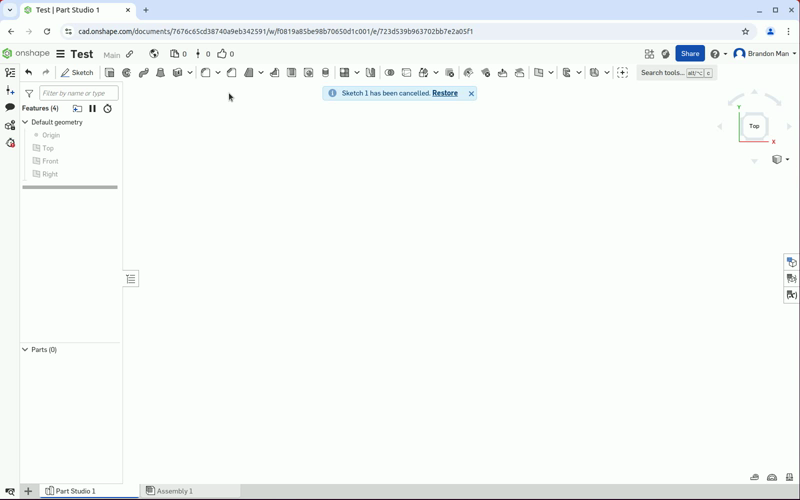
mouse_move(73, 352)
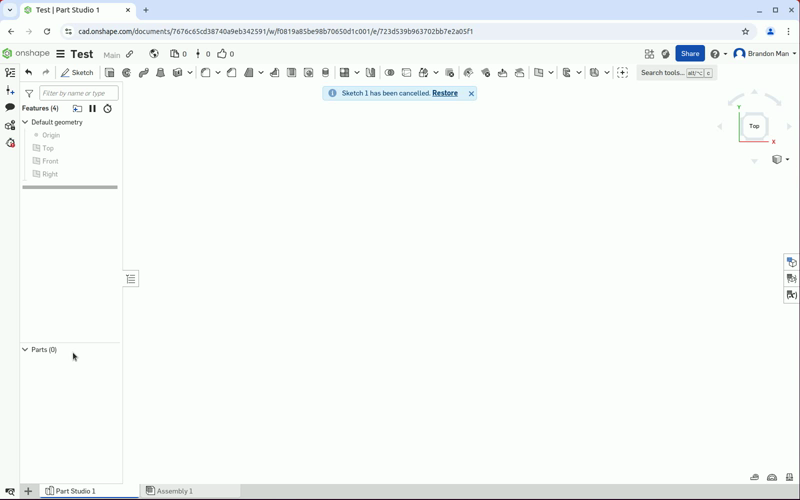
key(y)
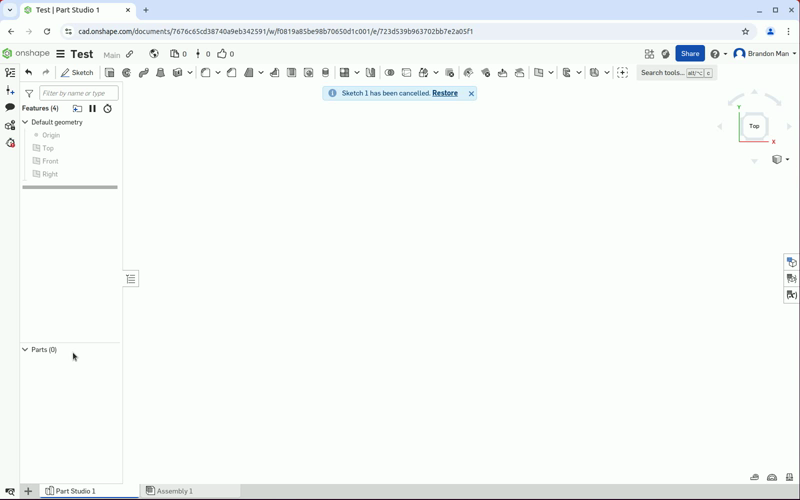
key(shift+p)
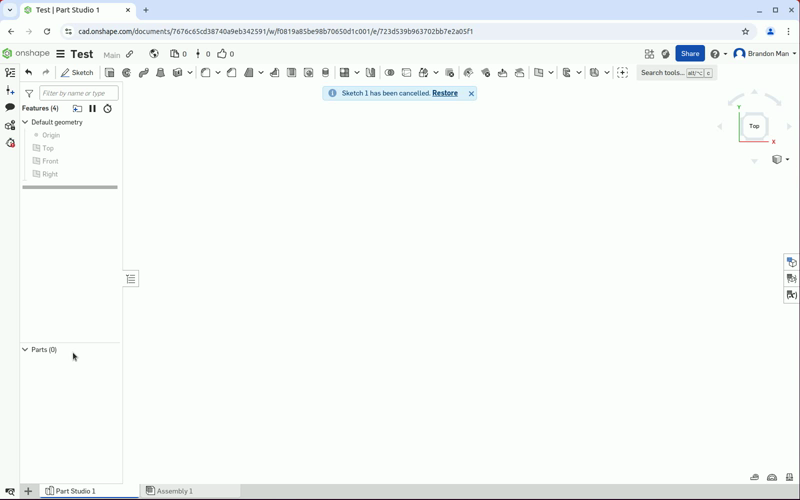
key(space)
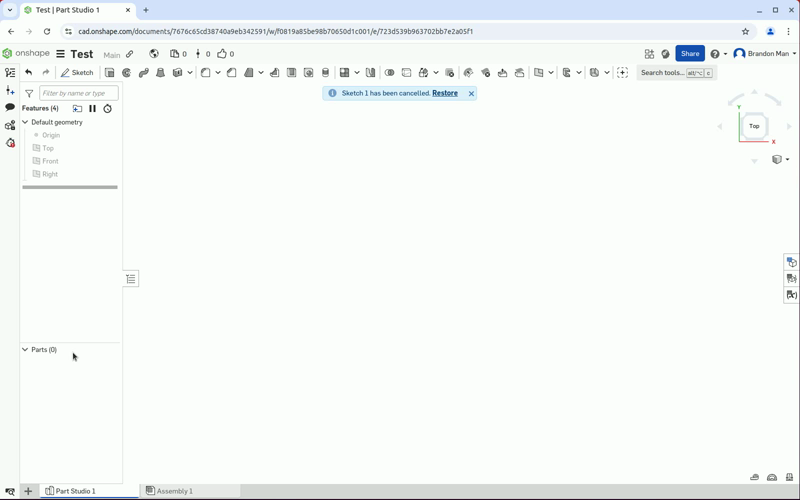
key_down(shift)
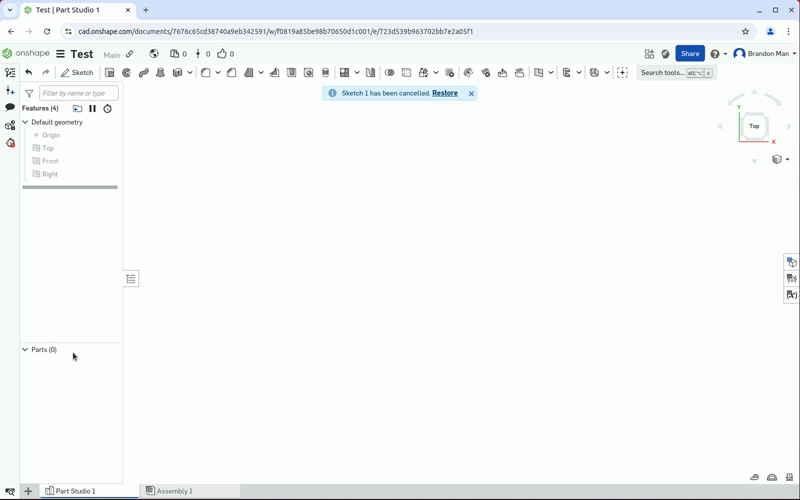
key(up)
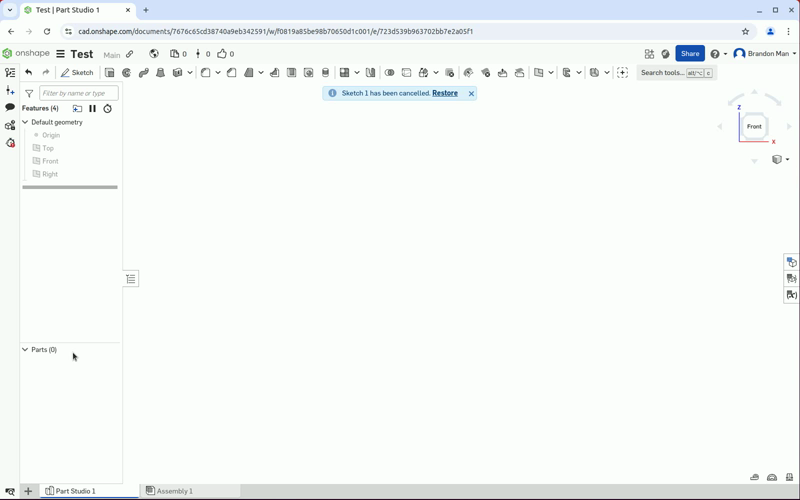
key_up(shift)
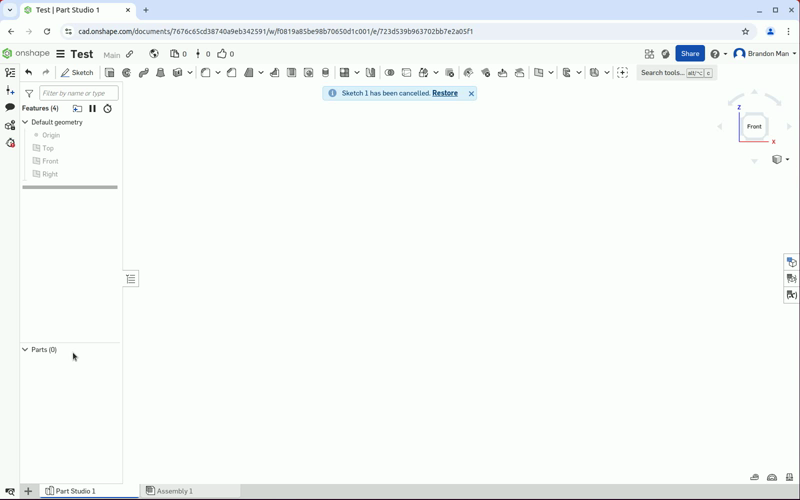
mouse_move(73, 352)
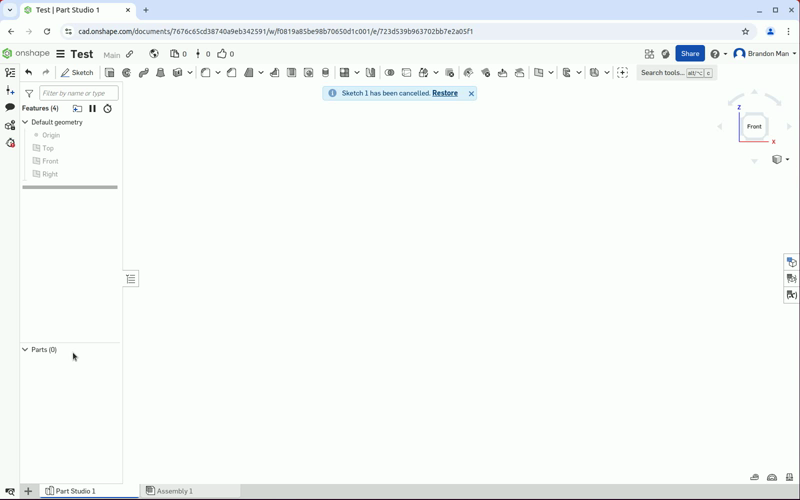
key(shift+y)
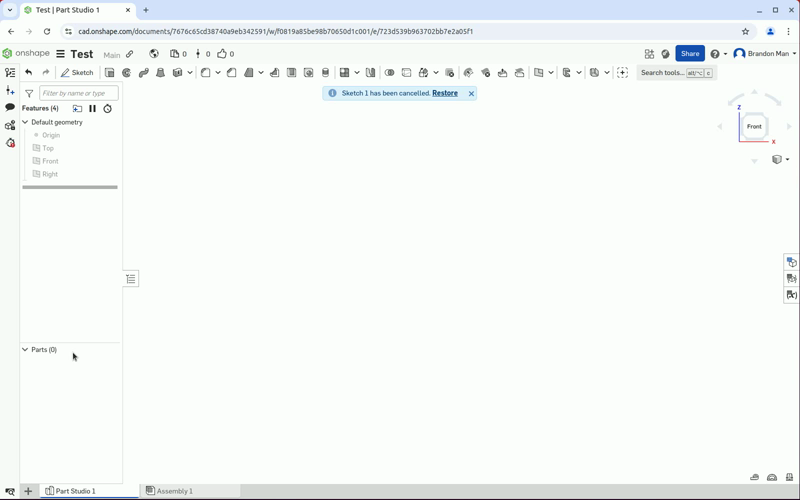
key(shift+s)
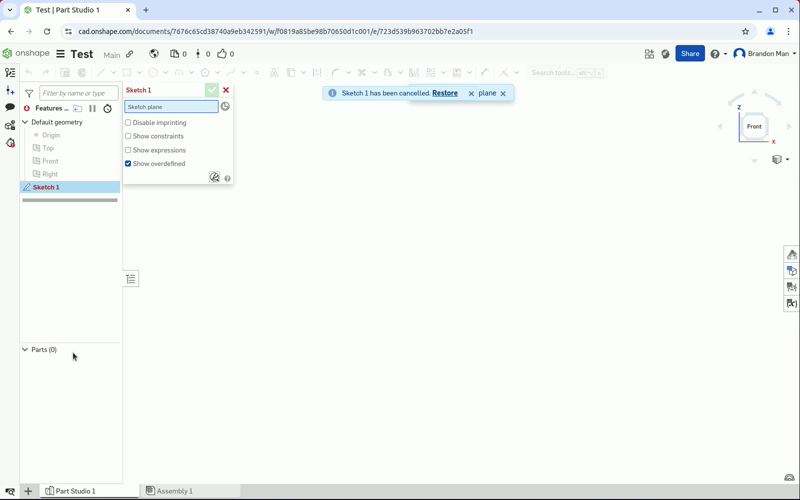
mouse_move(73, 163)
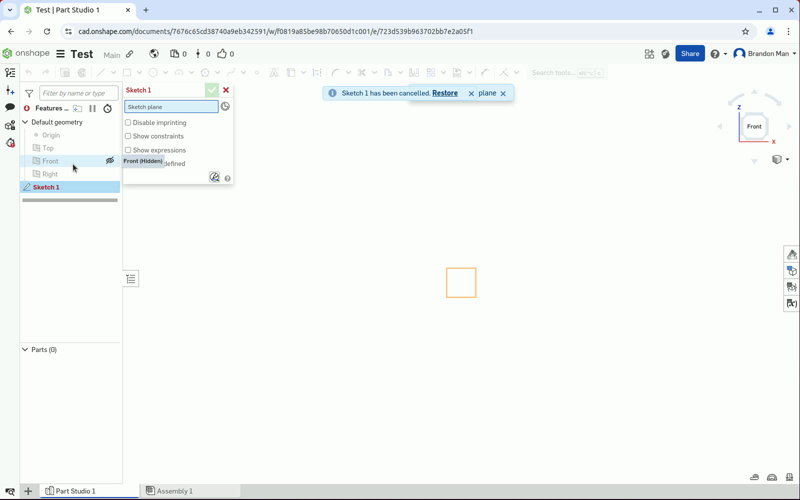
click(73, 163)
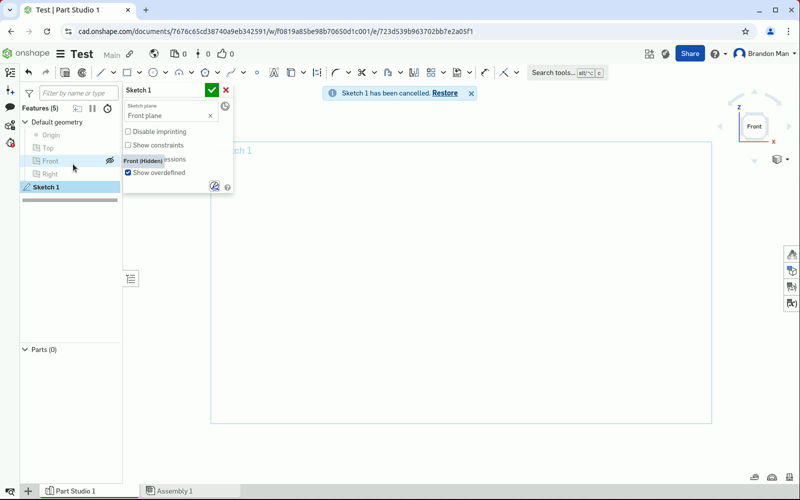
mouse_move(73, 352)
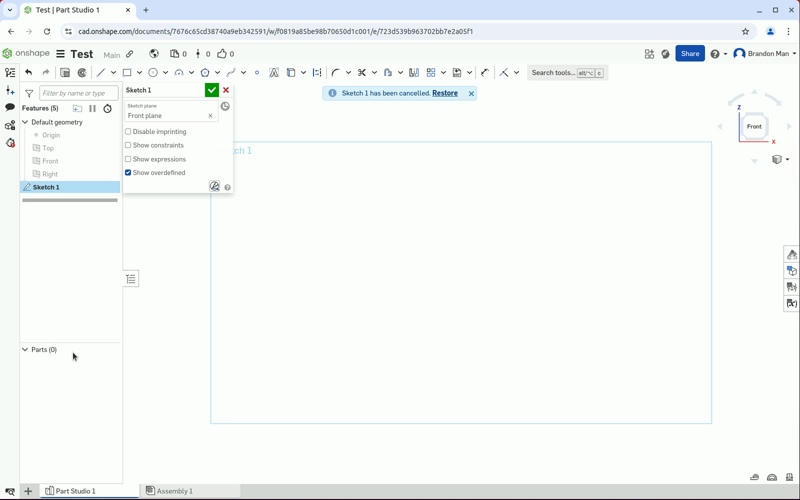
key(y)
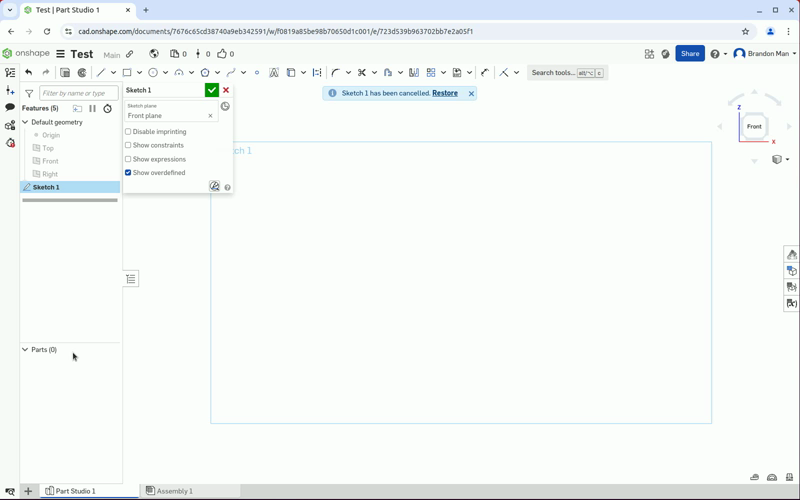
key(l)
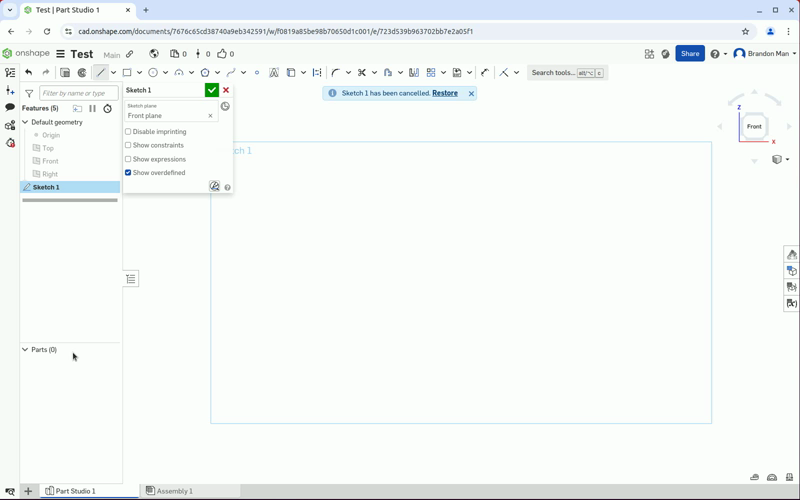
key_down(shift)
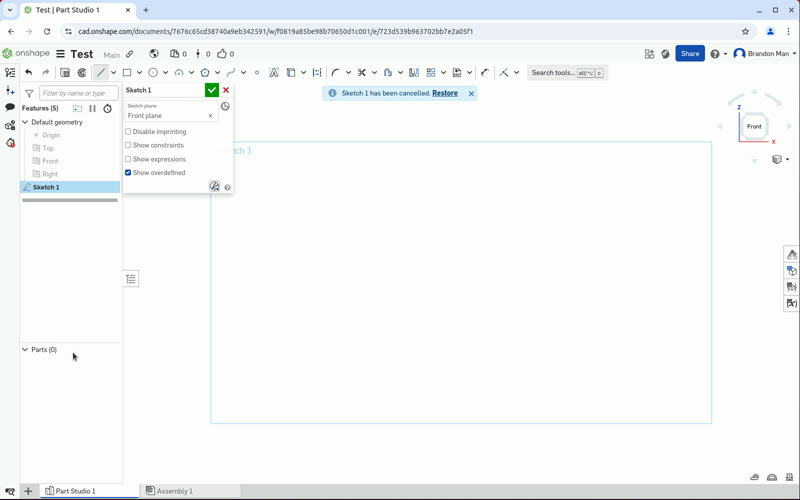
mouse_move(454, 288)
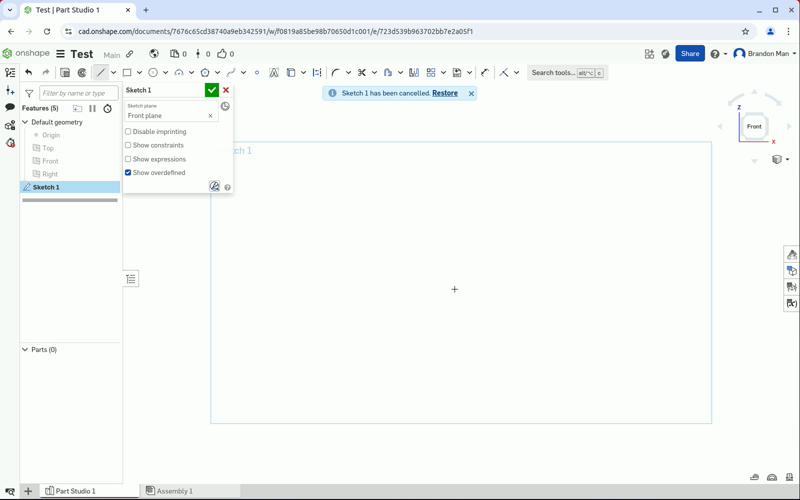
click(454, 288)
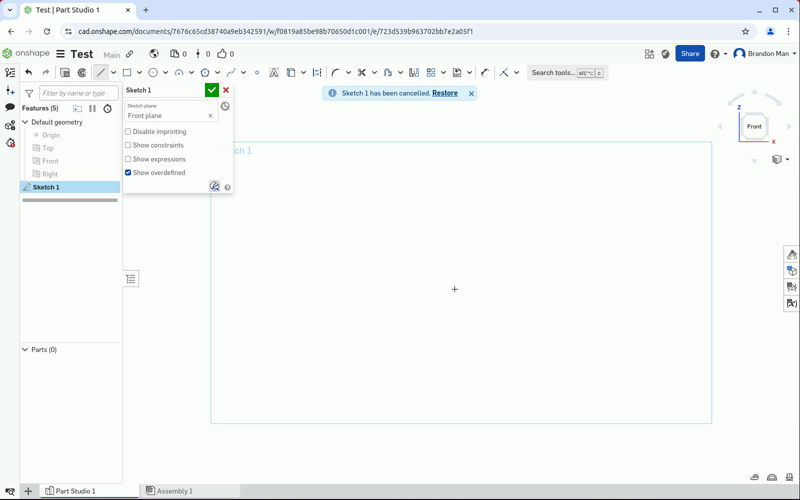
key_up(shift)
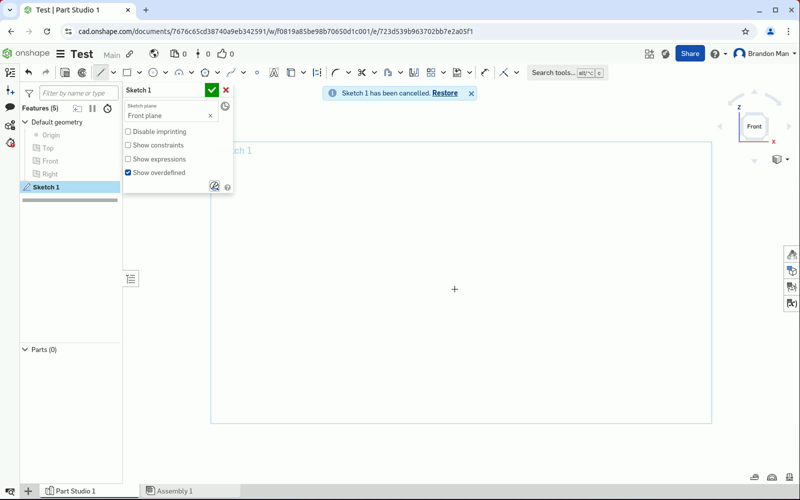
key_down(shift)
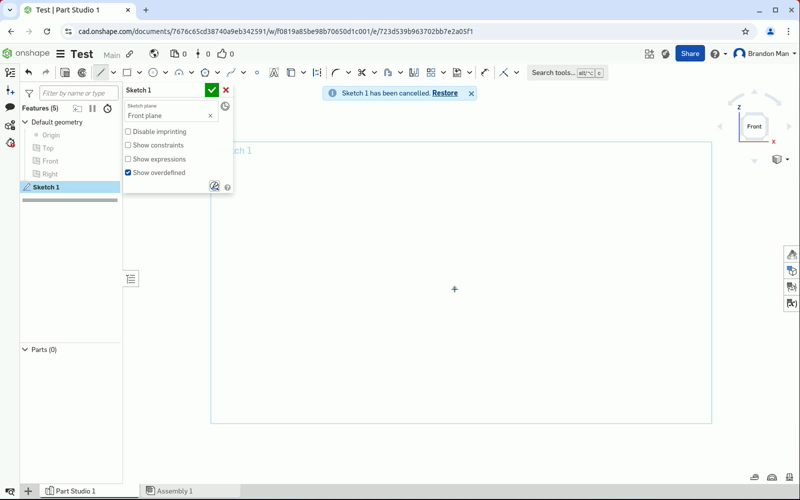
mouse_move(573, 288)
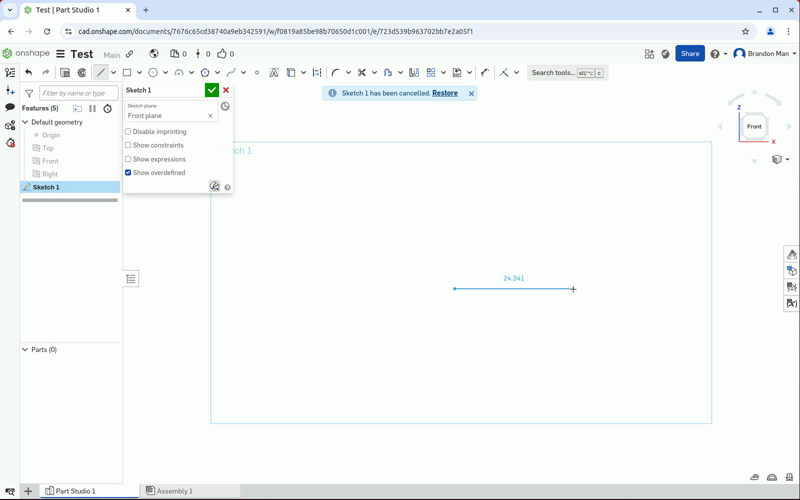
click(573, 288)
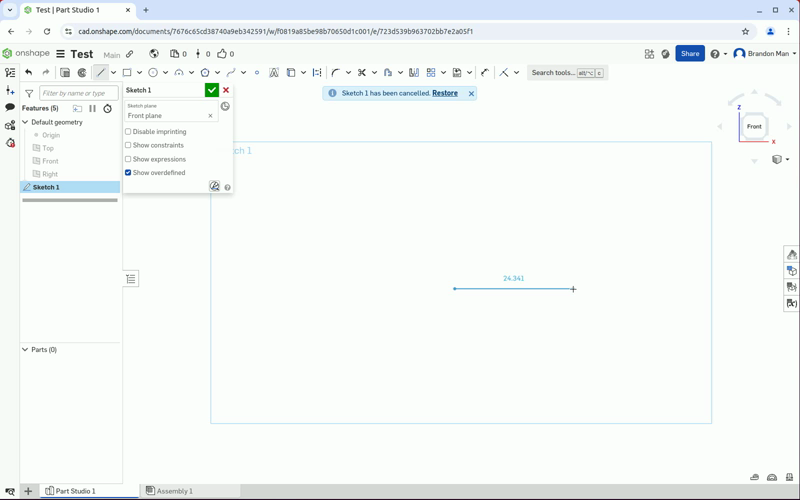
key_up(shift)
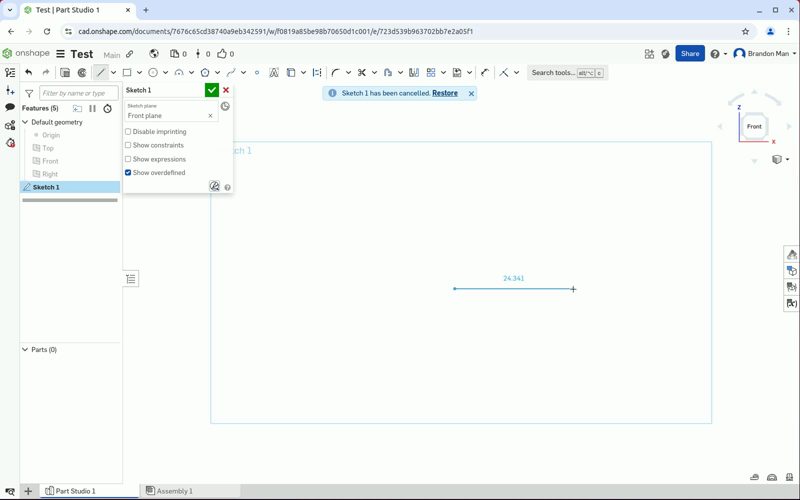
key_down(shift)
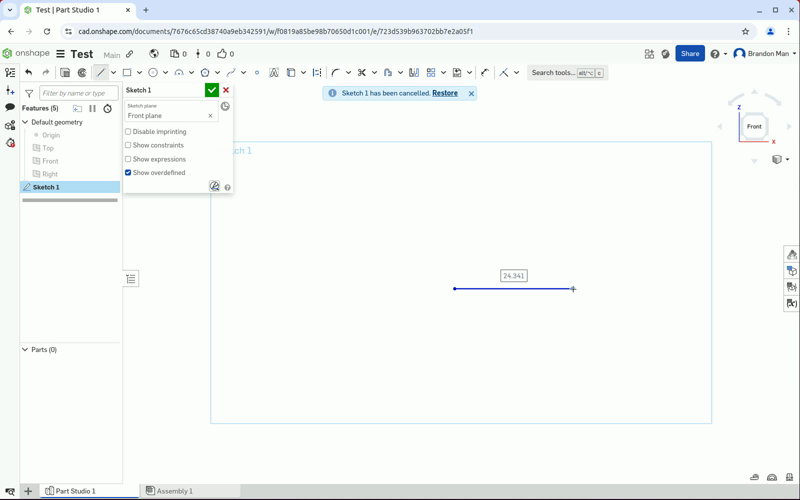
mouse_move(589, 288)
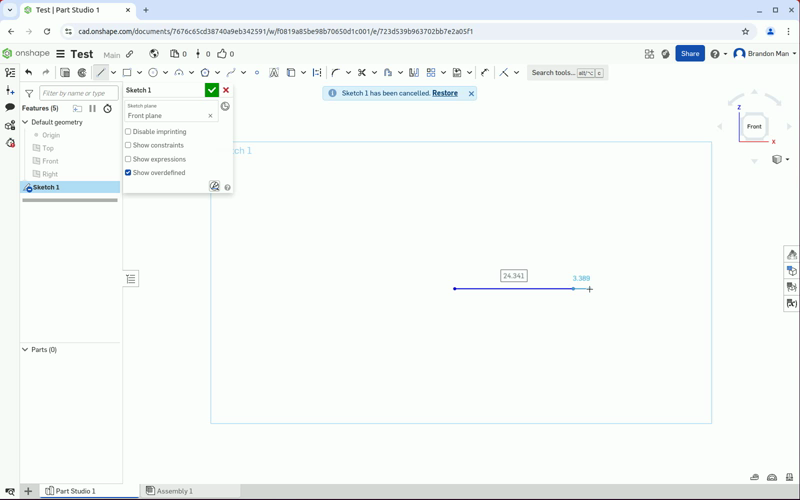
mouse_move(573, 235)
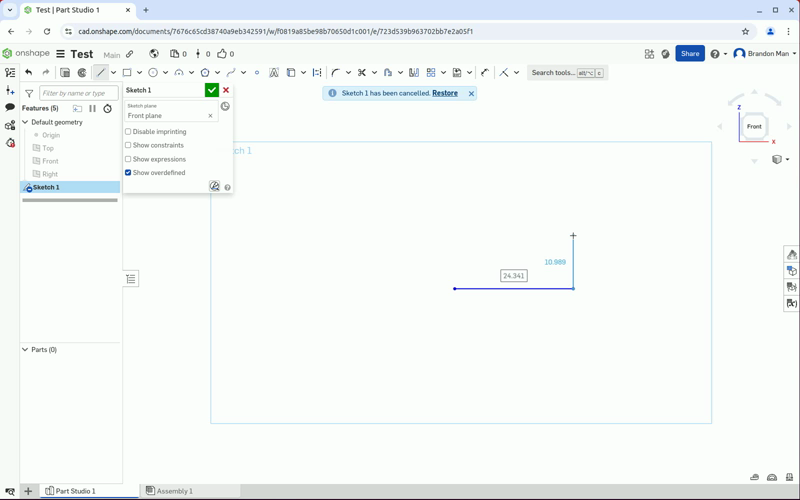
click(573, 235)
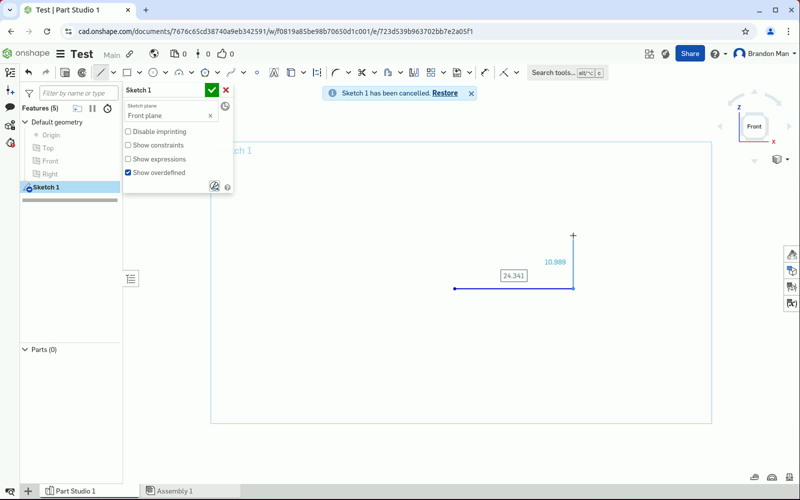
key_up(shift)
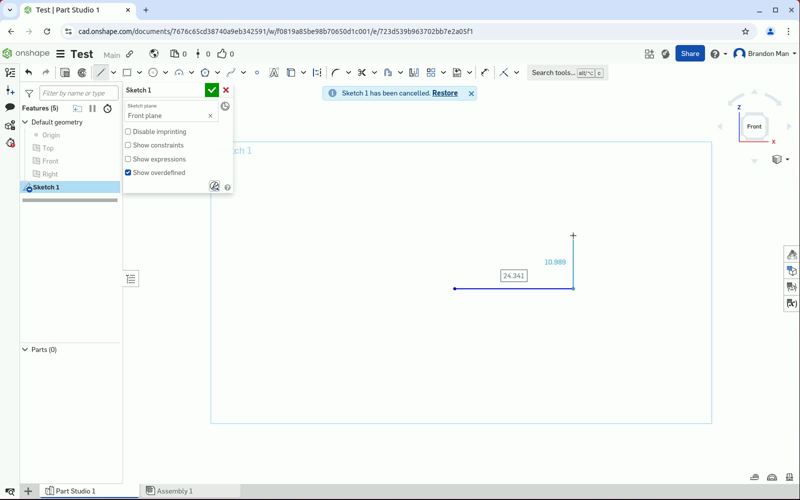
key_down(shift)
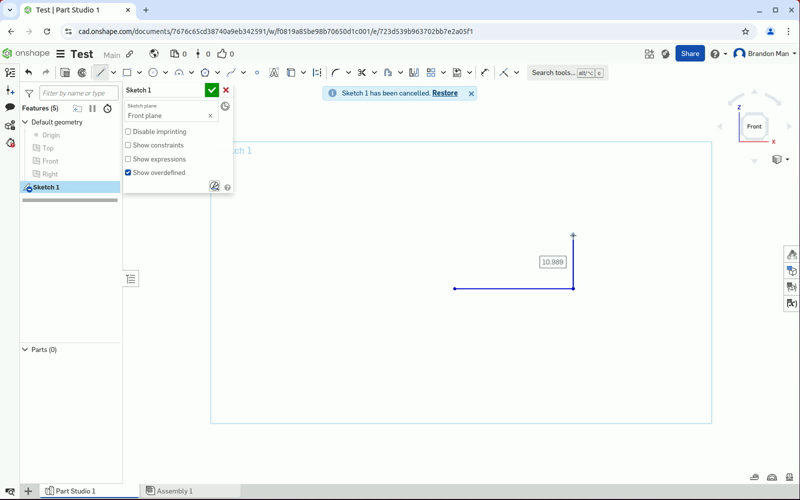
mouse_move(454, 235)
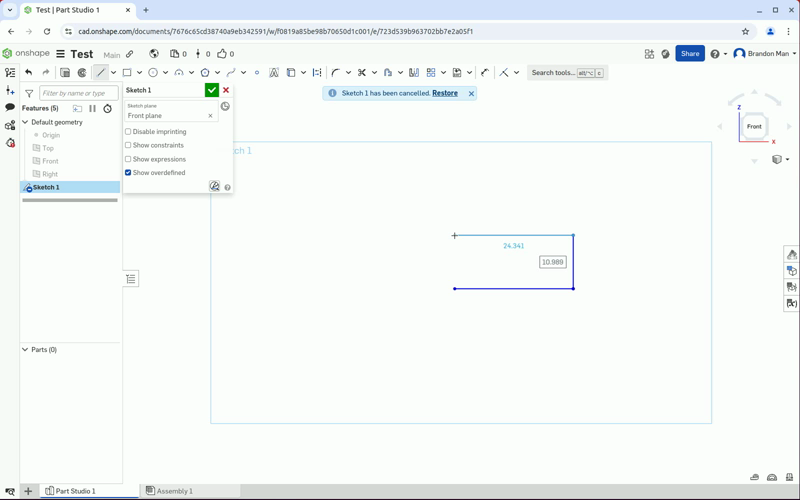
click(454, 235)
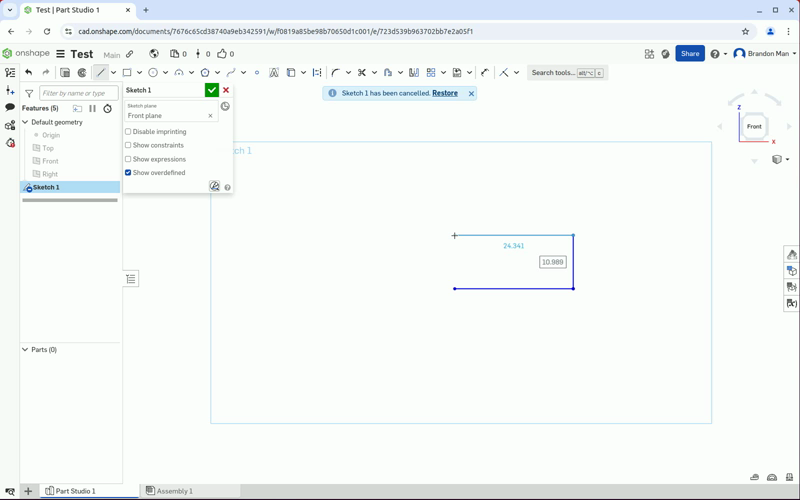
key_up(shift)
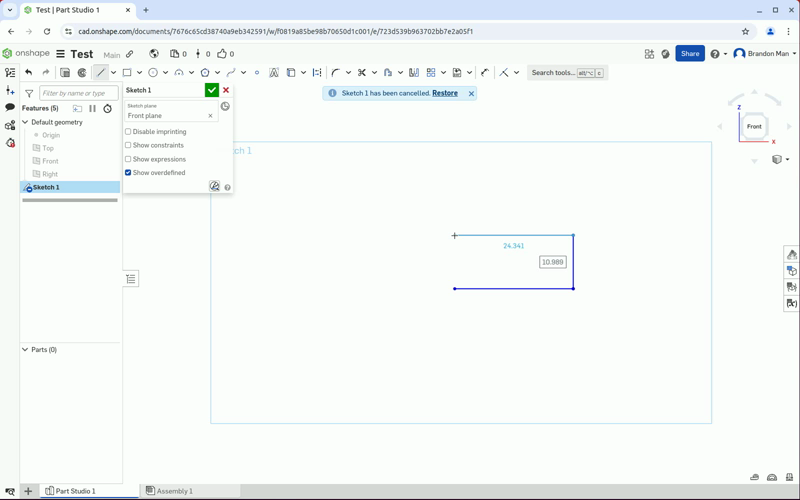
mouse_move(484, 235)
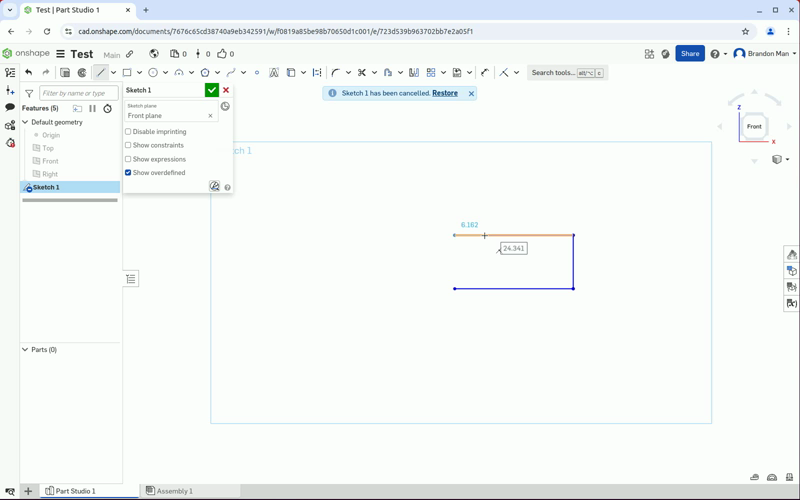
key_down(shift)
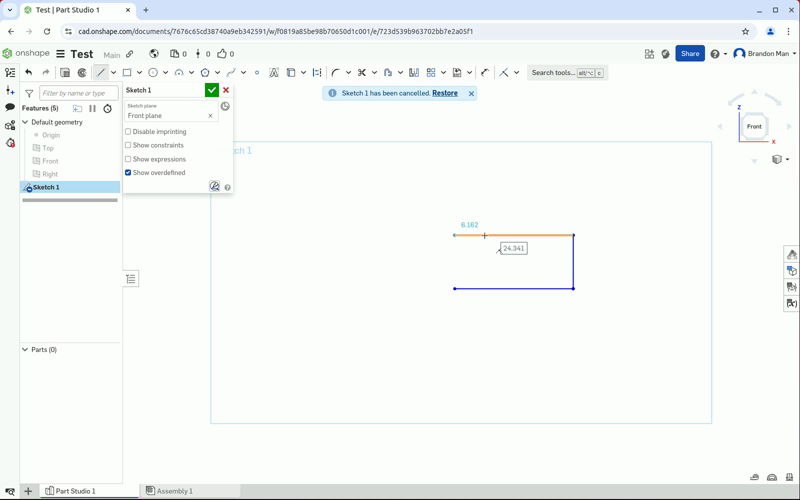
mouse_move(454, 288)
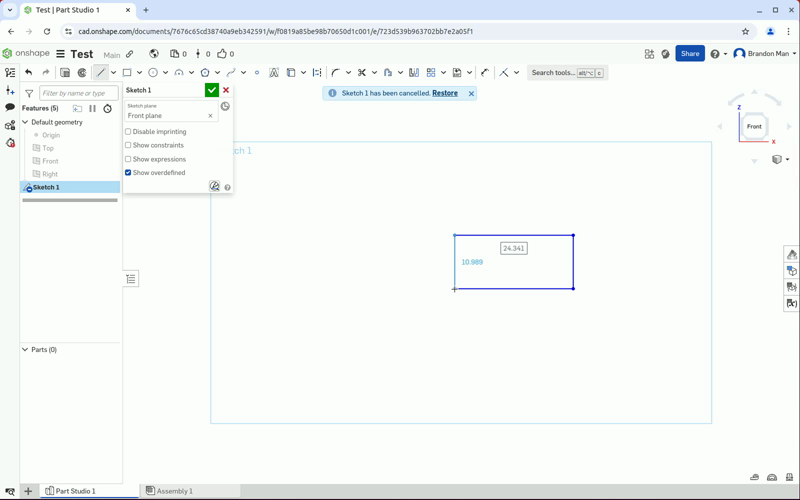
key_up(shift)
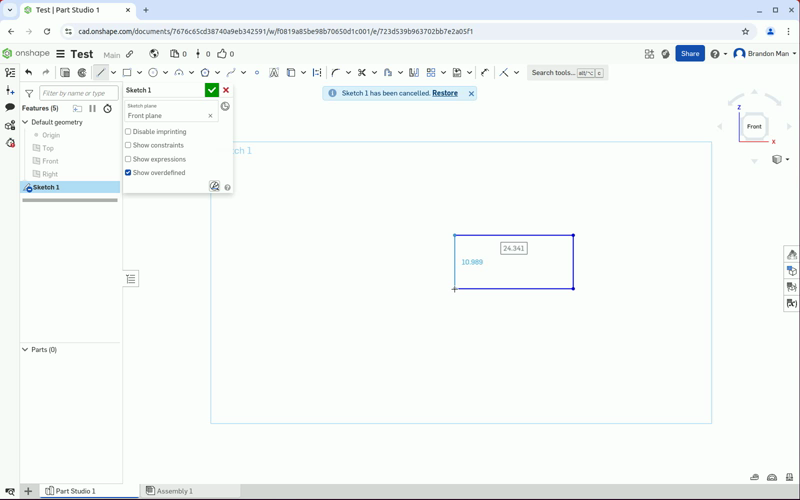
click(454, 288)
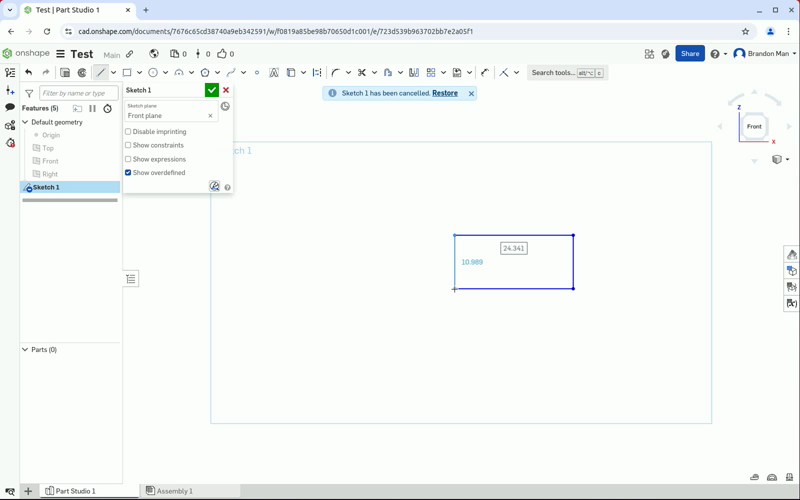
key(esc)
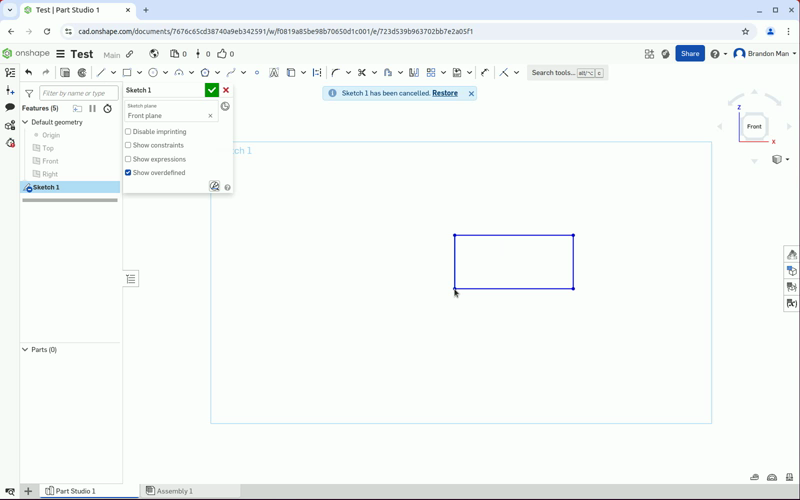
mouse_move(483, 283)
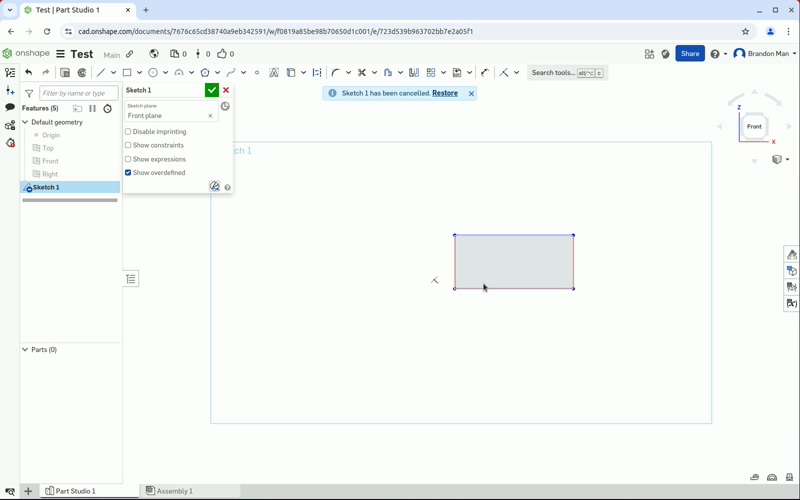
click(483, 283)
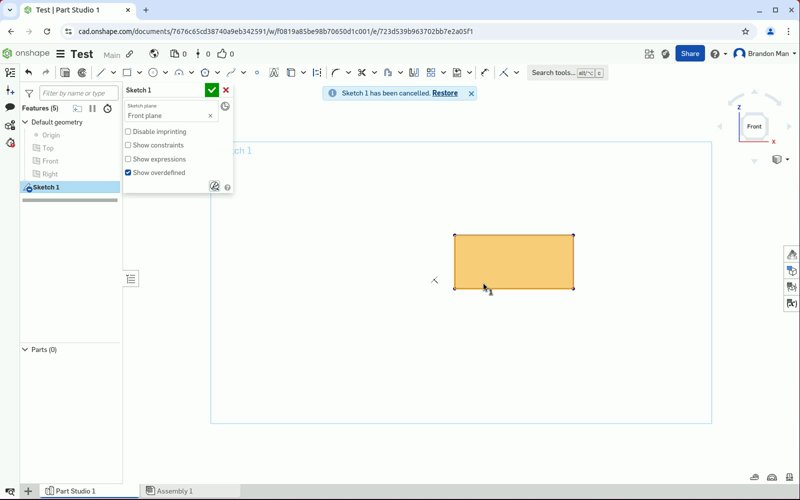
mouse_move(73, 352)
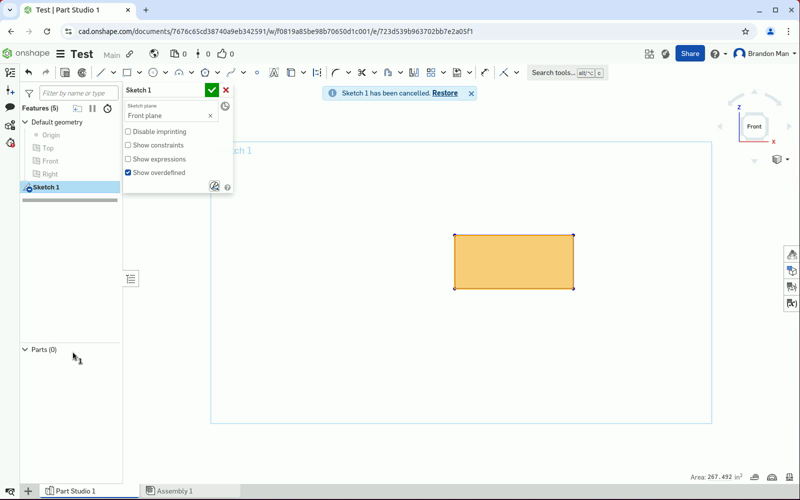
key(shift+y)
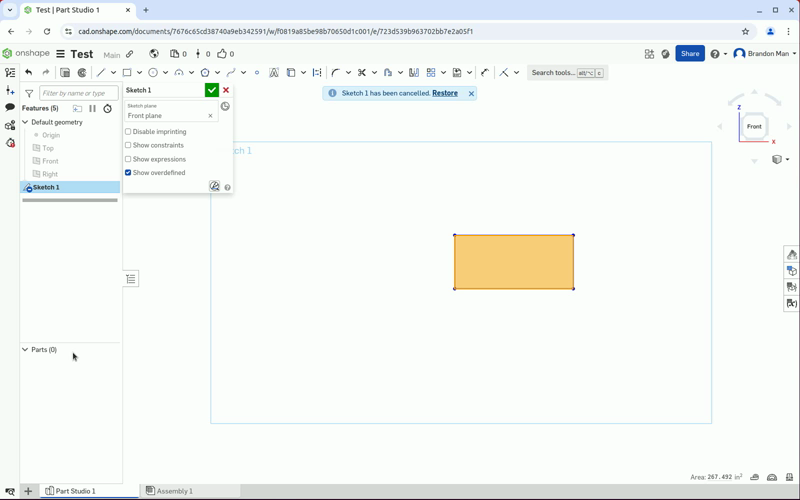
key(shift+e)
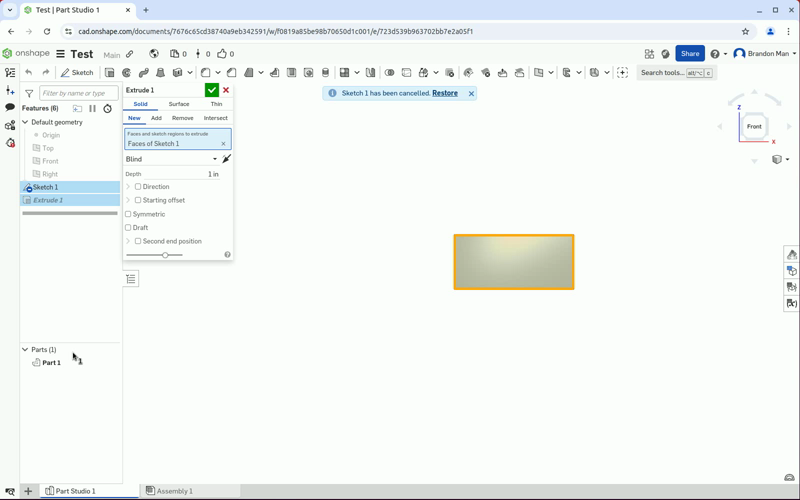
mouse_move(143, 106)
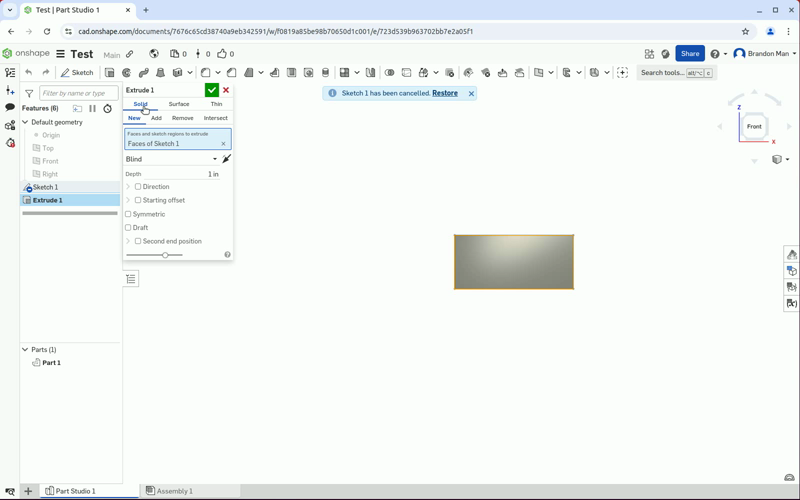
click(143, 106)
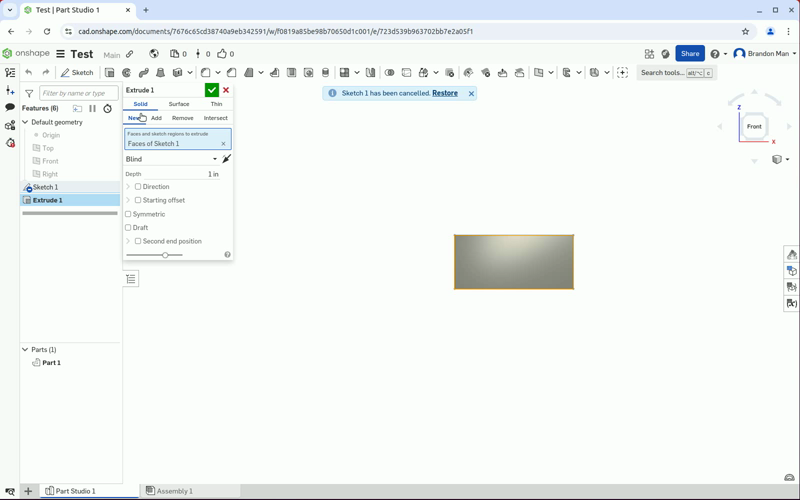
mouse_move(137, 120)
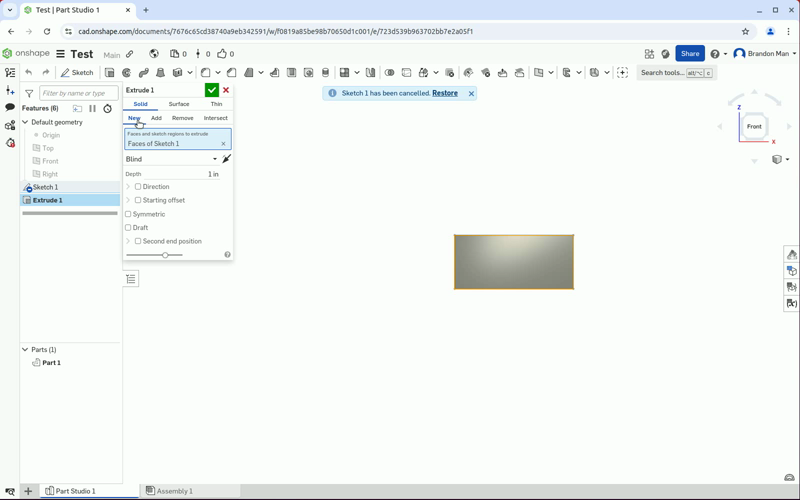
click(137, 120)
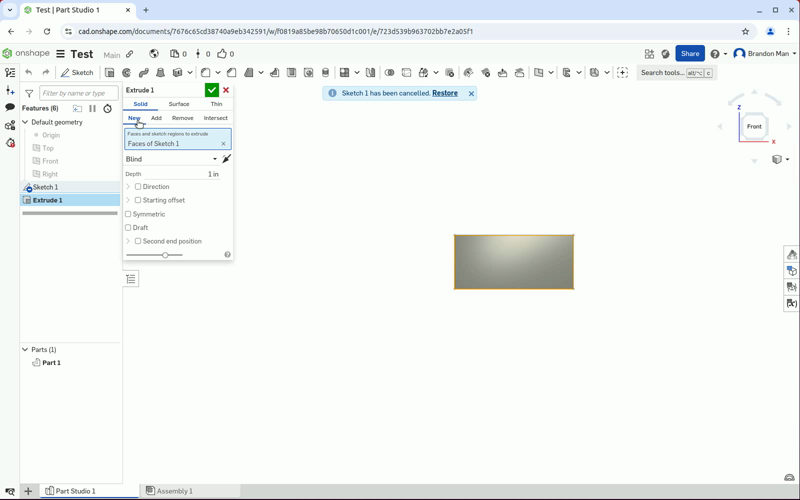
key(tab, 4)
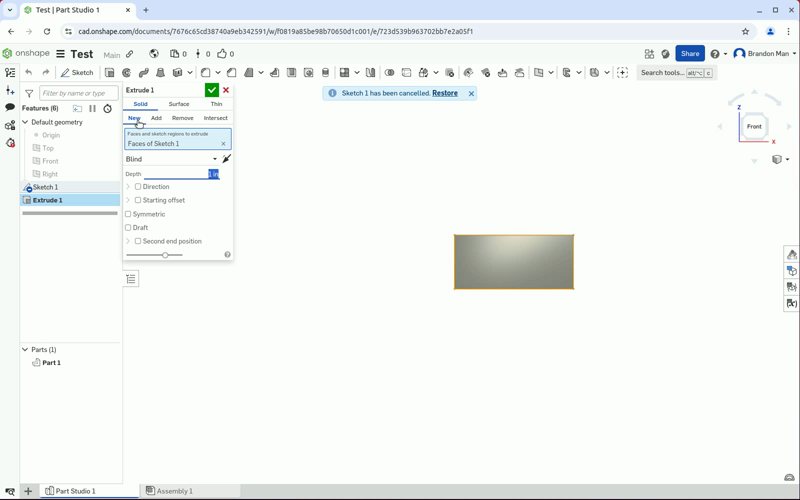
text(0.481)
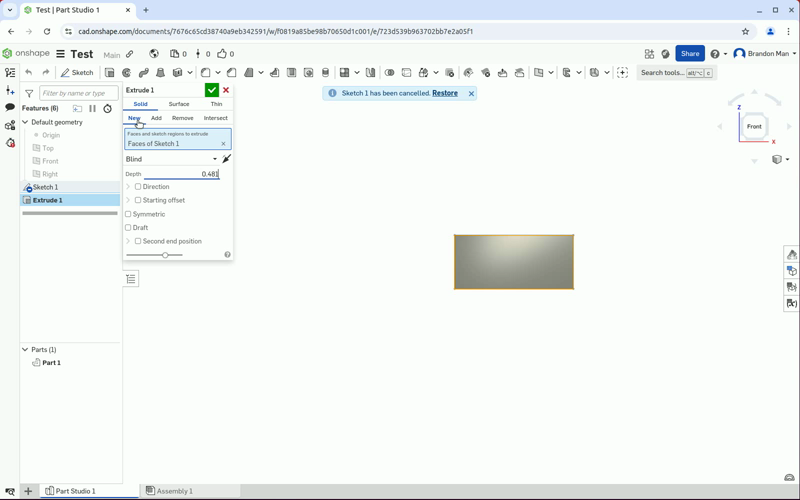
key(enter)
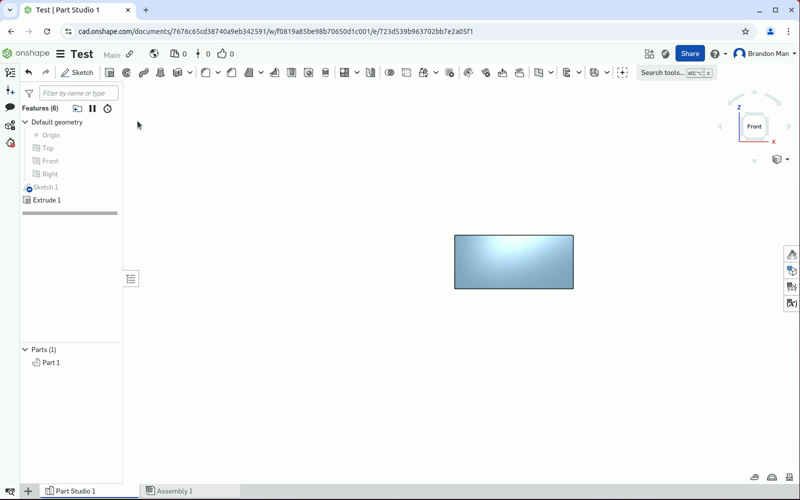
key(shift+h)
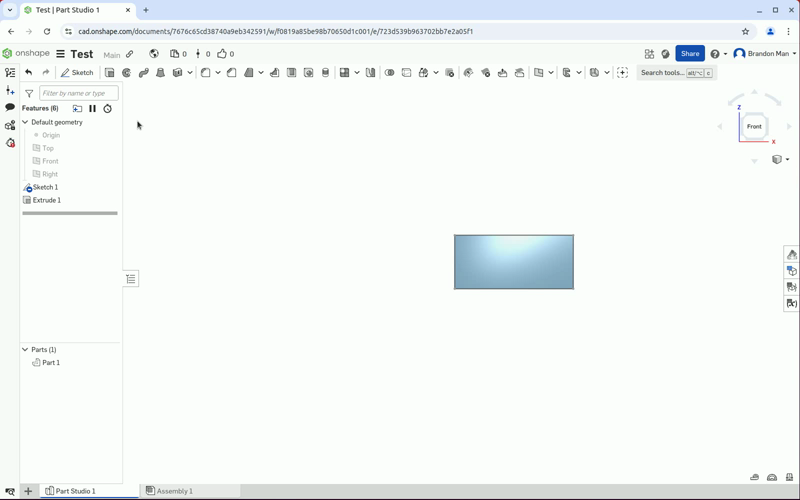
key(shift+h)
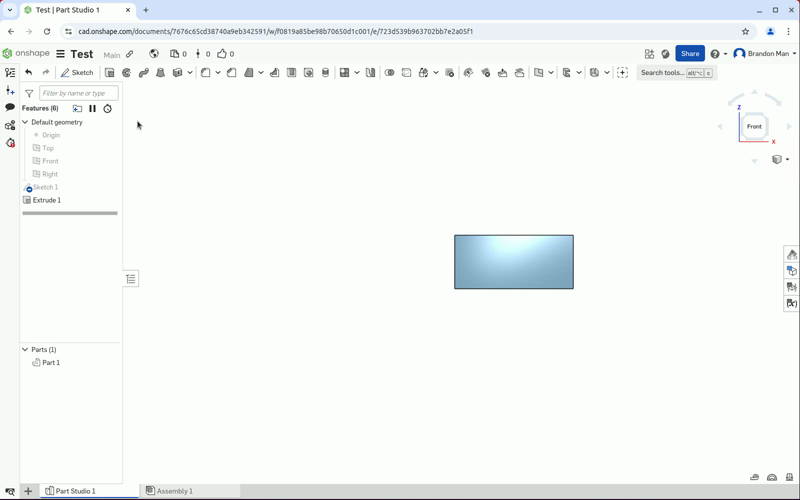
mouse_move(73, 189)
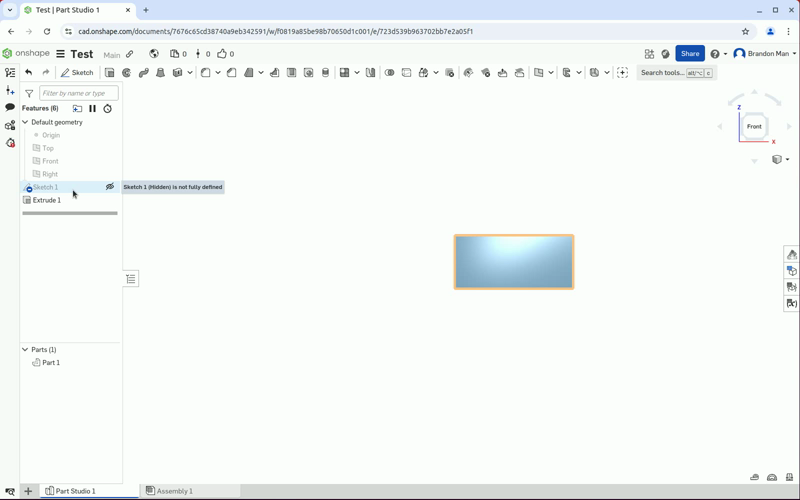
click(73, 189)
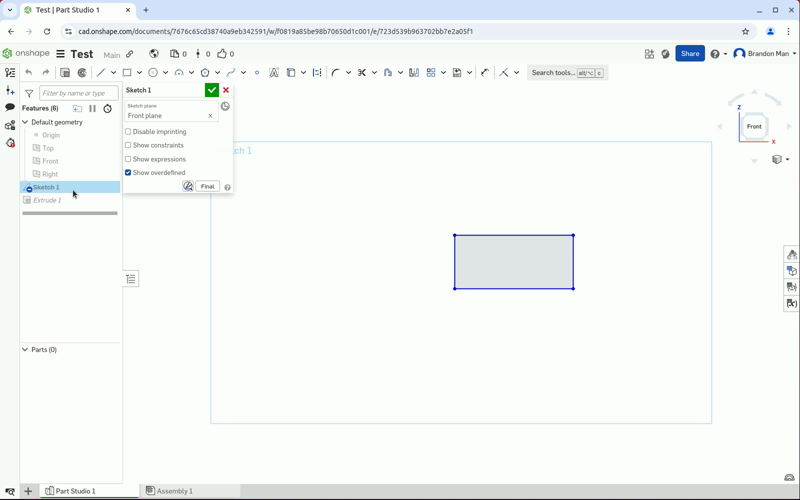
mouse_move(229, 92)
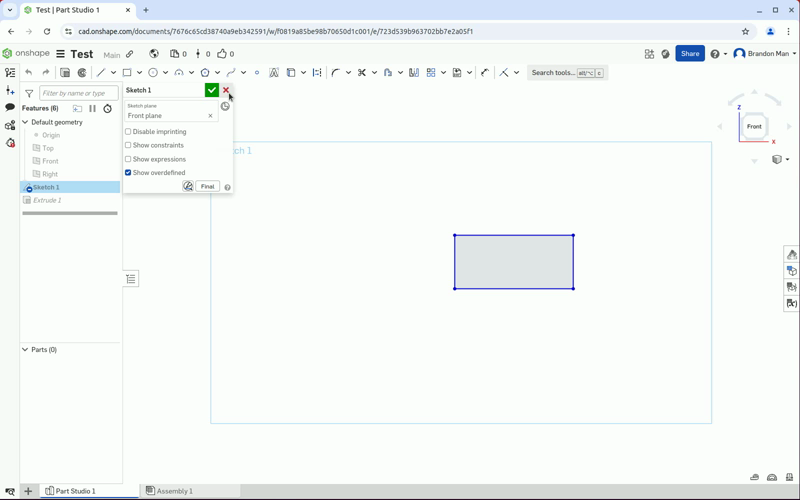
click(229, 92)
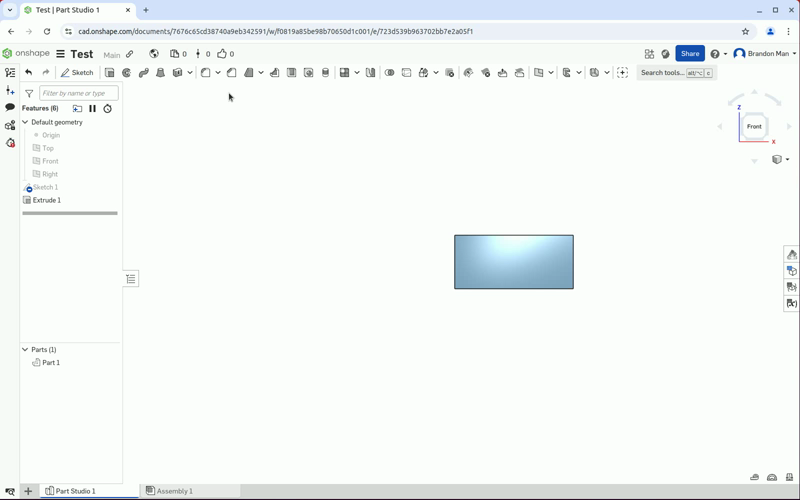
mouse_move(541, 75)
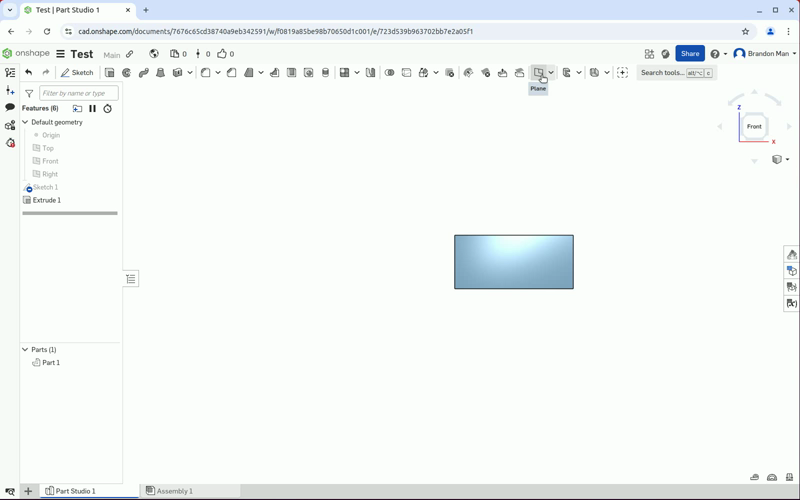
click(541, 75)
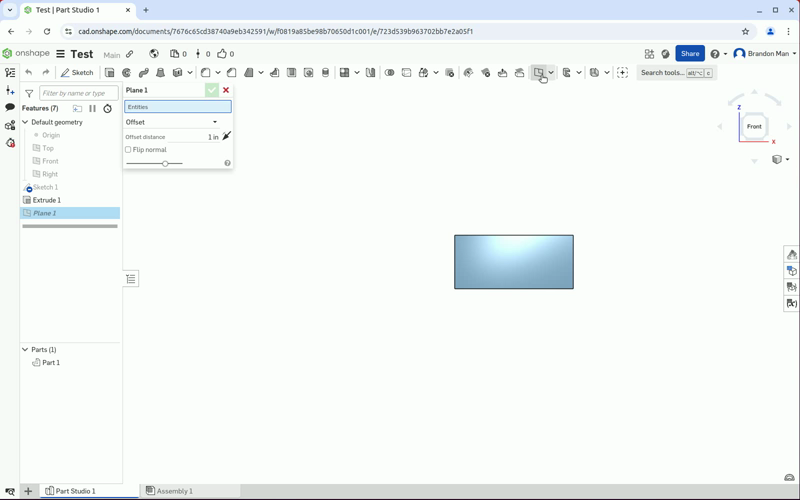
mouse_move(73, 163)
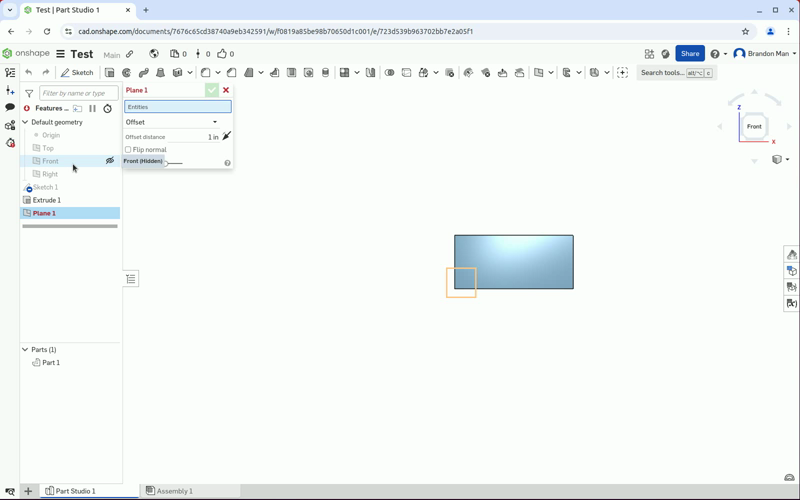
click(73, 163)
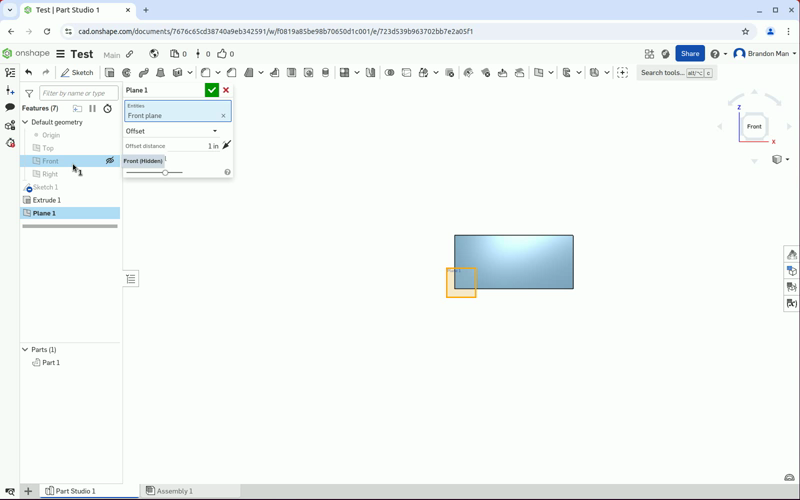
key(tab, 2)
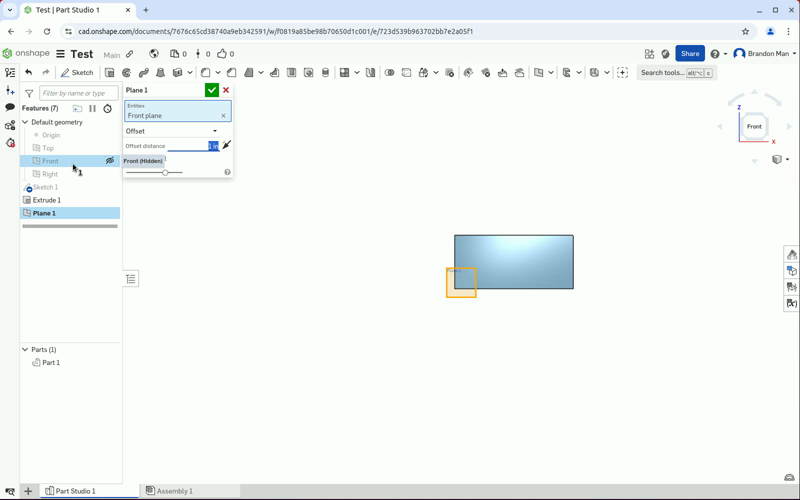
text(0.493)
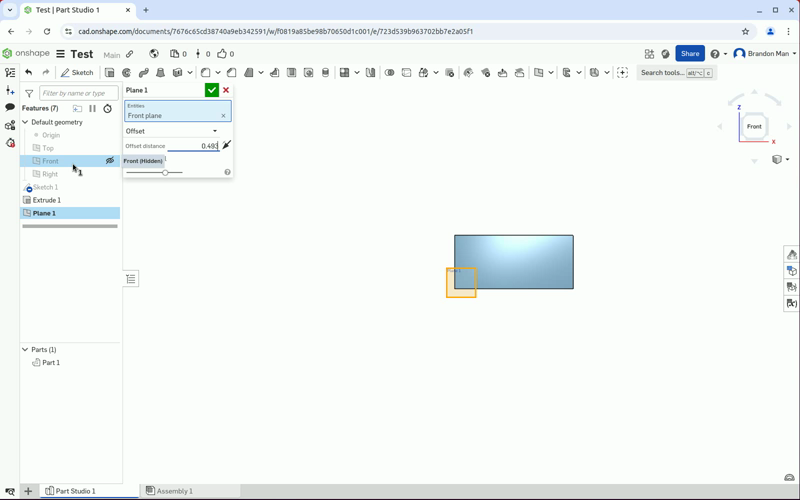
key(enter, 2)
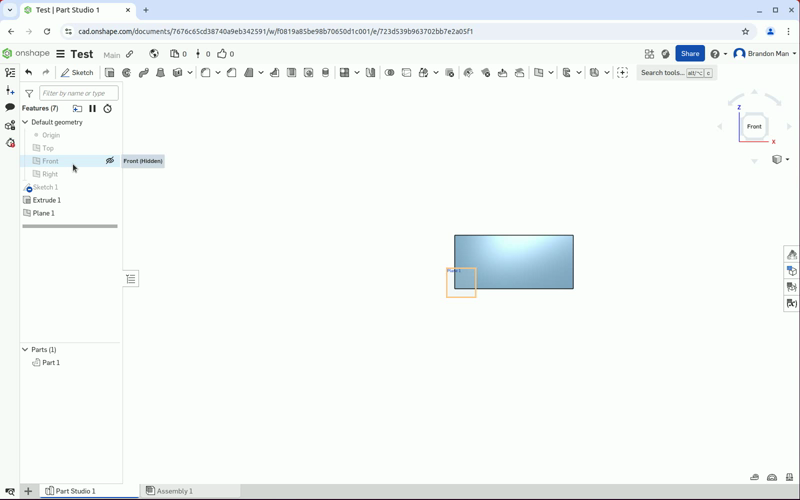
key(shift+s)
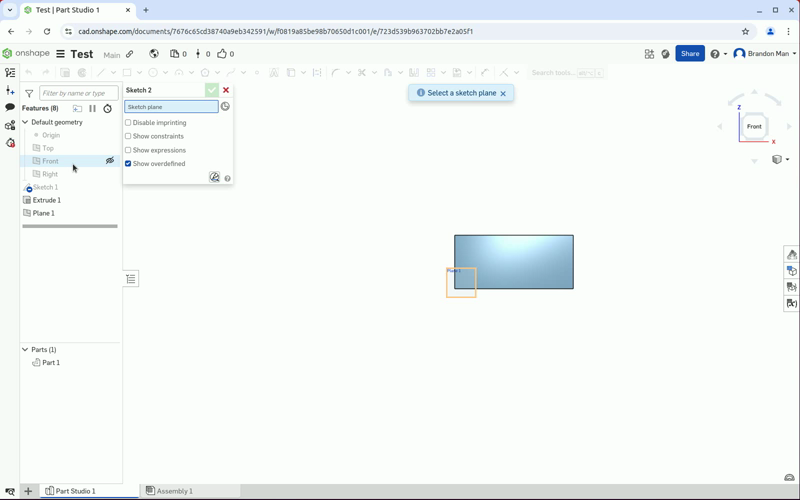
mouse_move(73, 215)
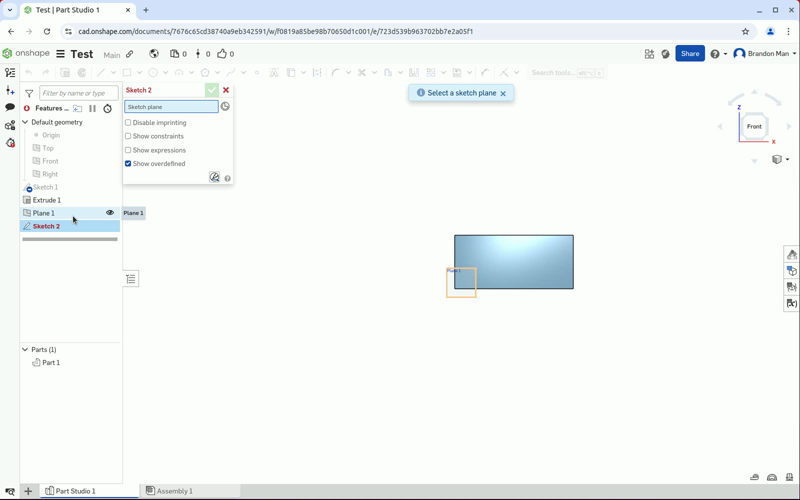
click(73, 215)
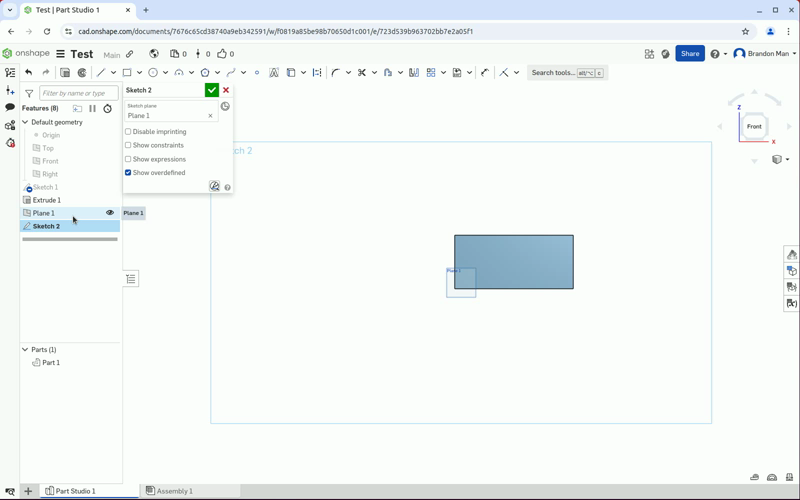
mouse_move(73, 352)
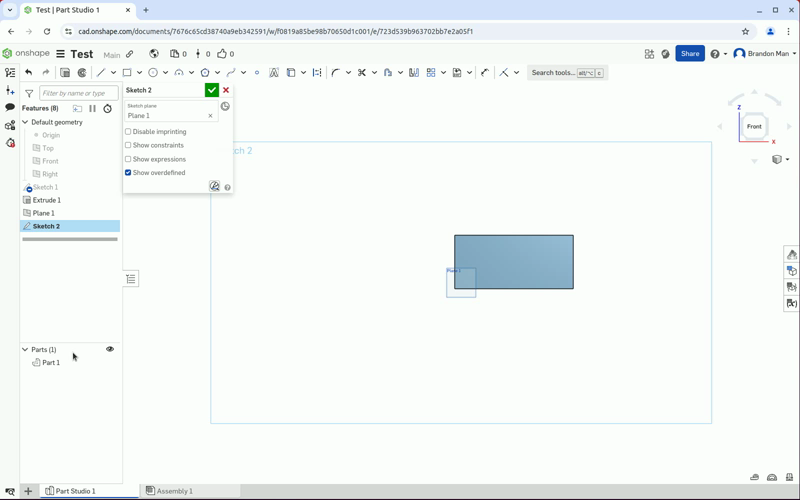
key(y)
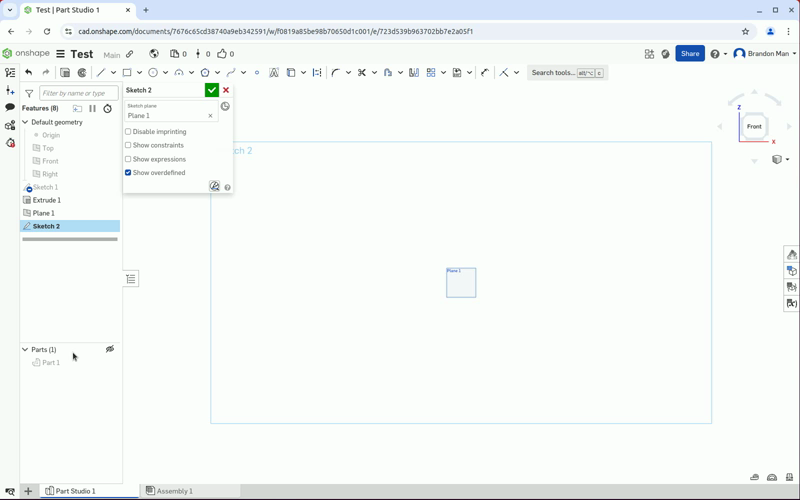
key(l)
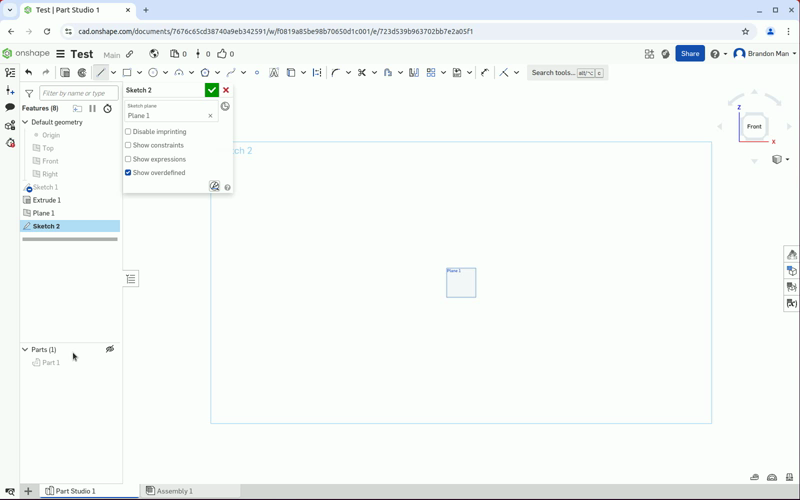
key_down(shift)
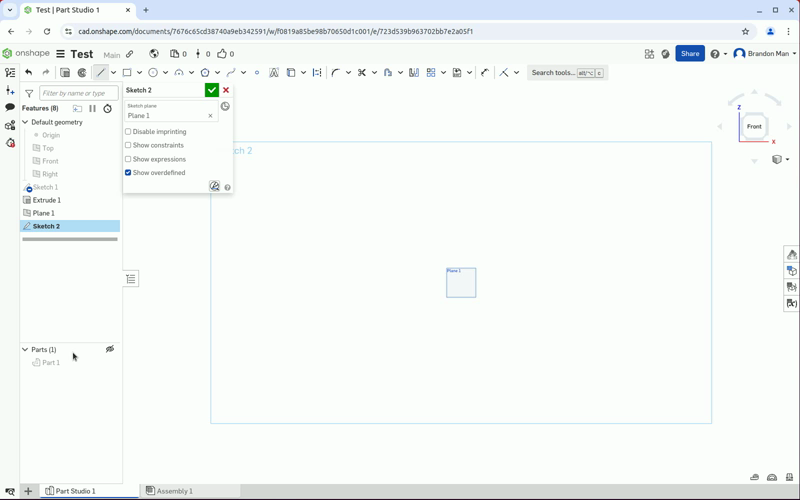
mouse_move(460, 282)
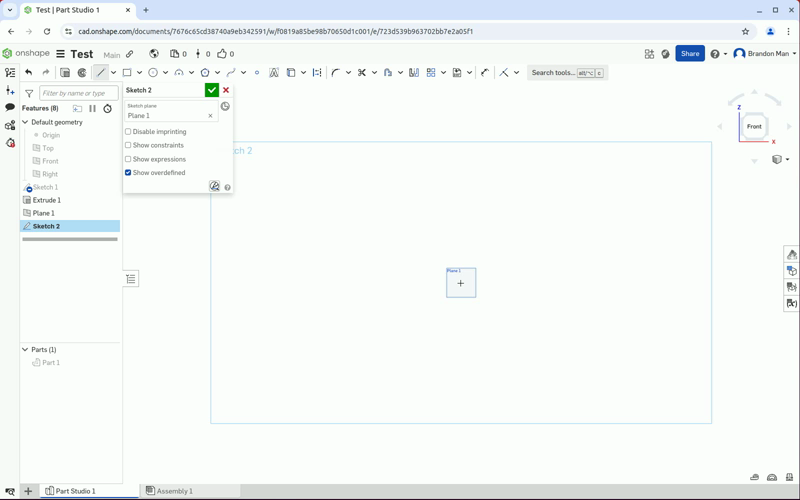
click(460, 282)
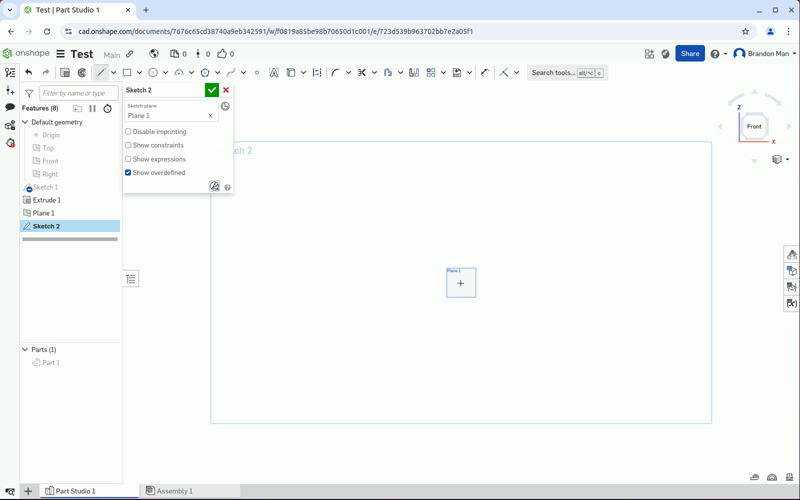
key_up(shift)
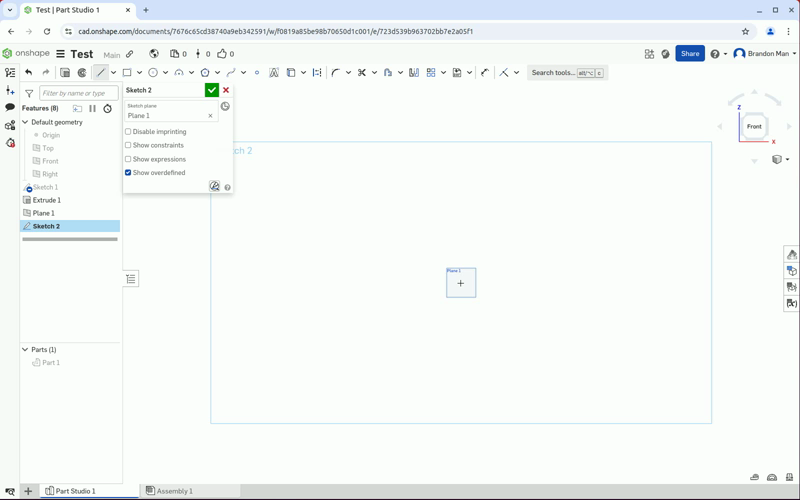
key_down(shift)
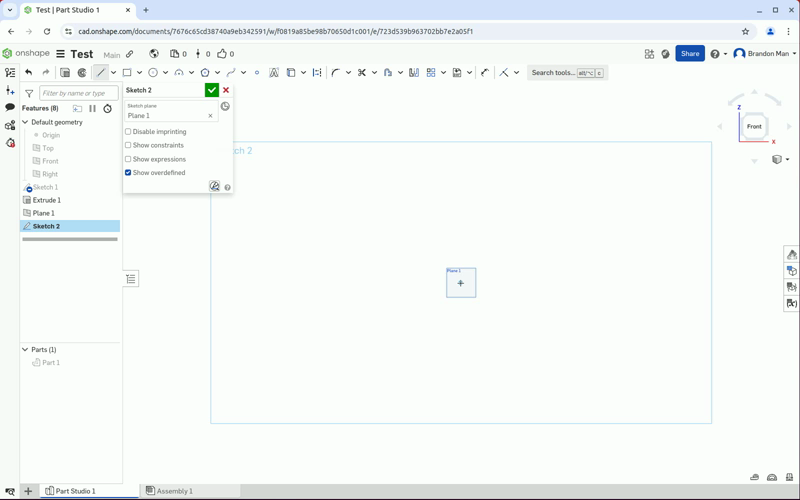
mouse_move(566, 282)
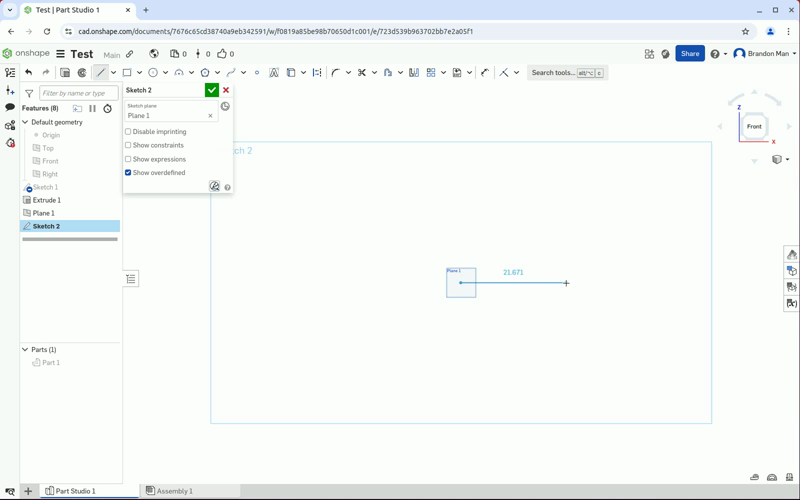
click(566, 282)
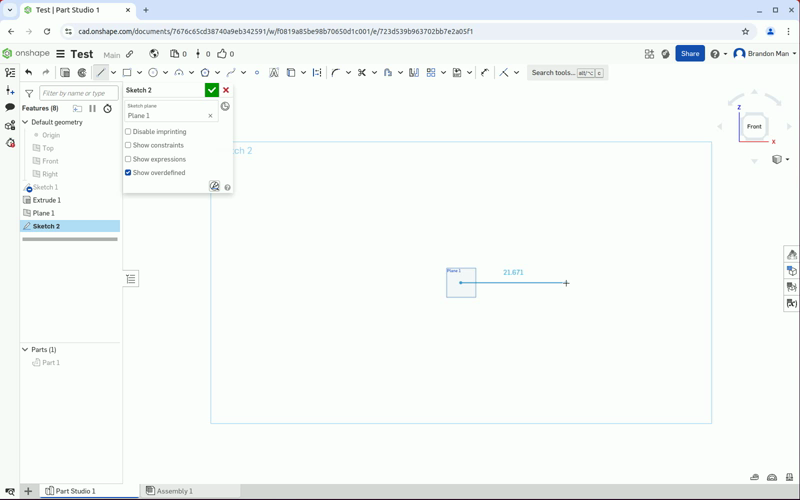
key_up(shift)
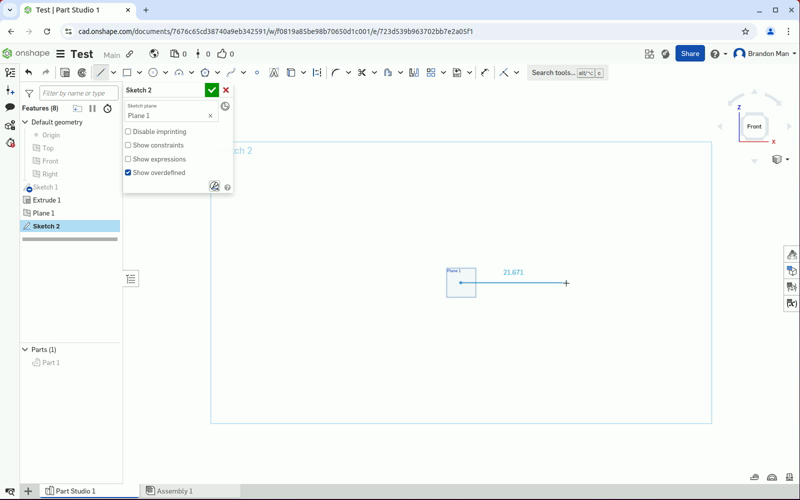
key_down(shift)
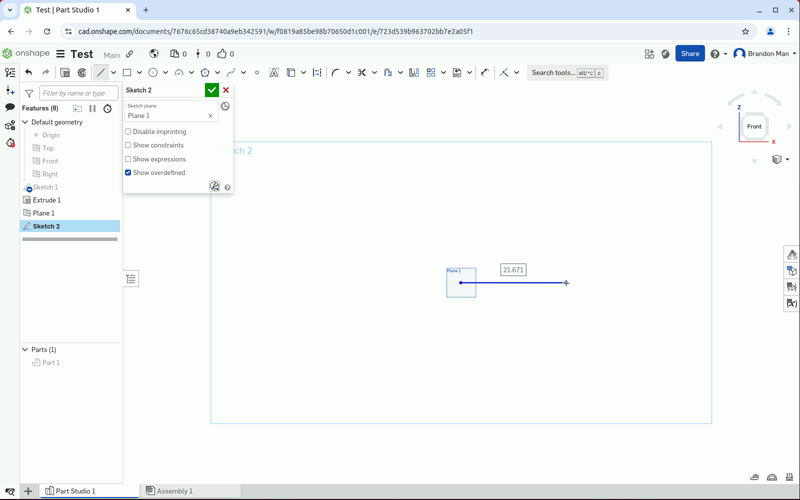
mouse_move(589, 282)
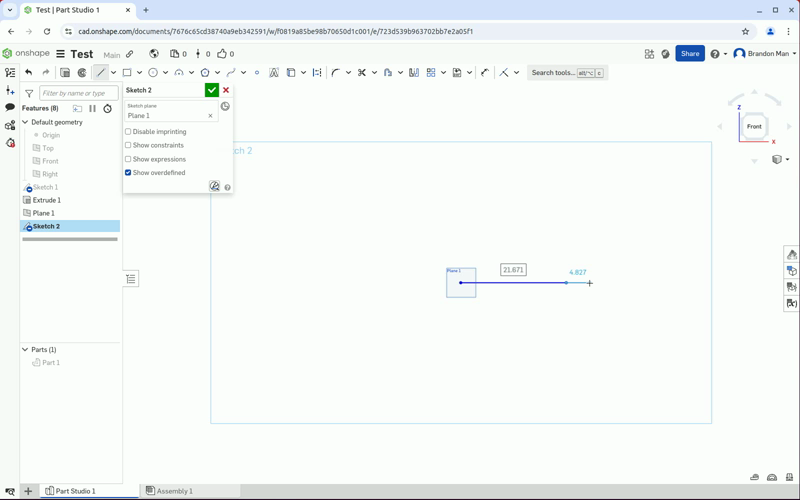
mouse_move(566, 243)
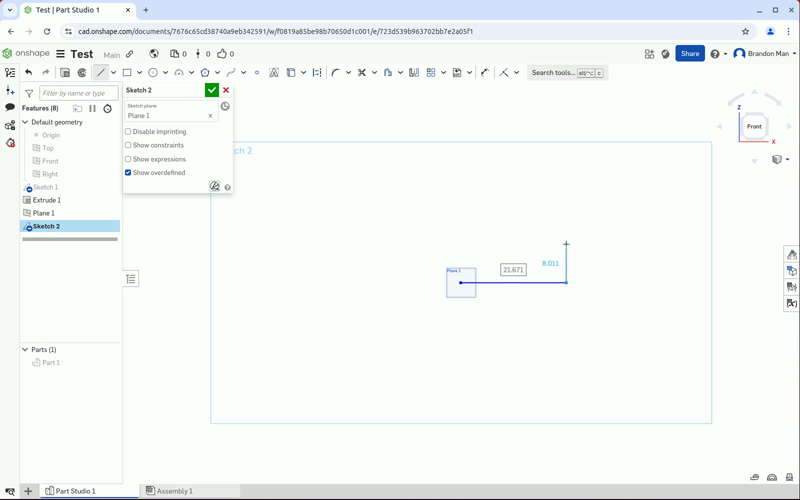
click(566, 243)
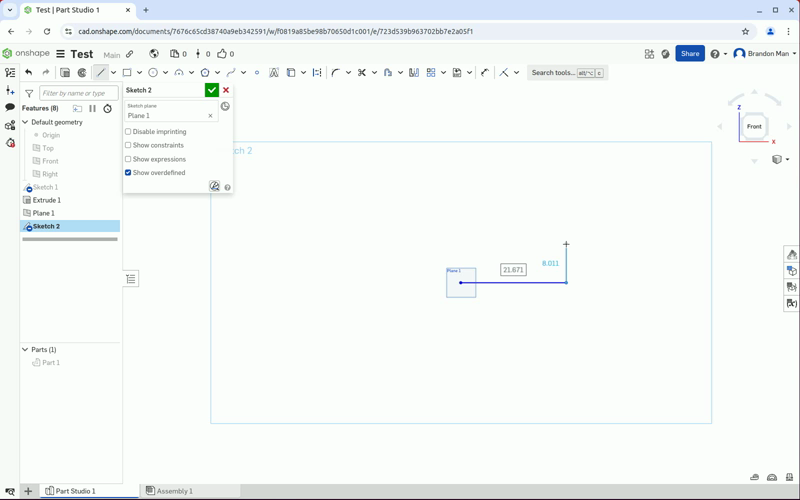
key_up(shift)
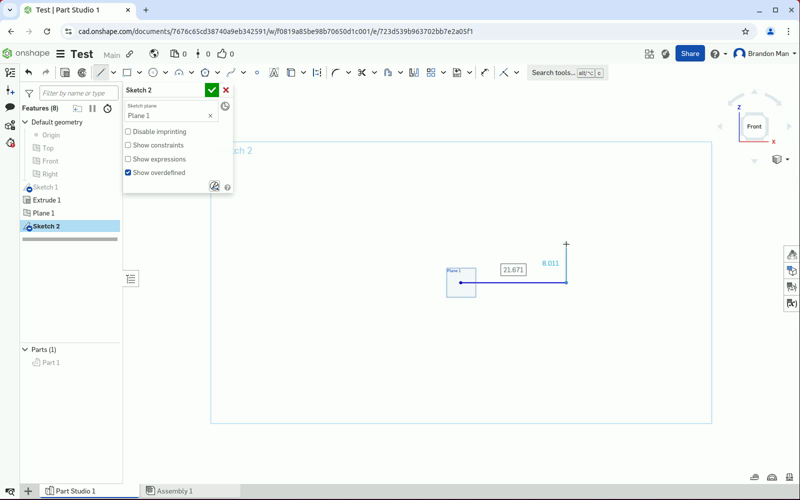
key_down(shift)
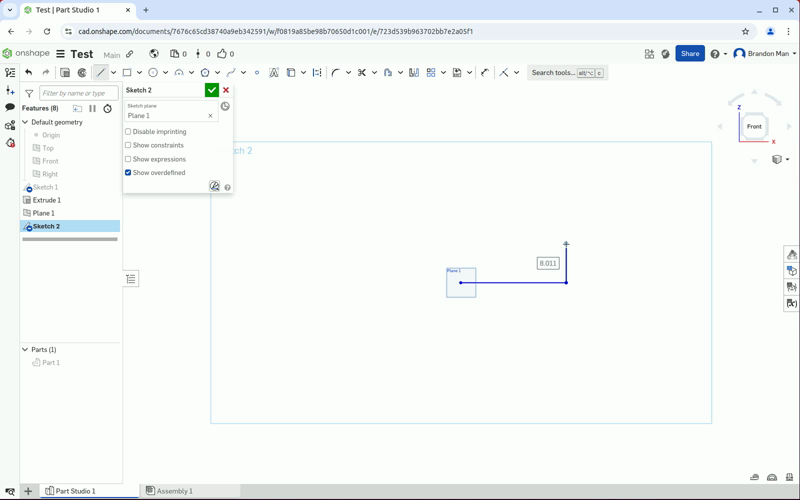
mouse_move(460, 243)
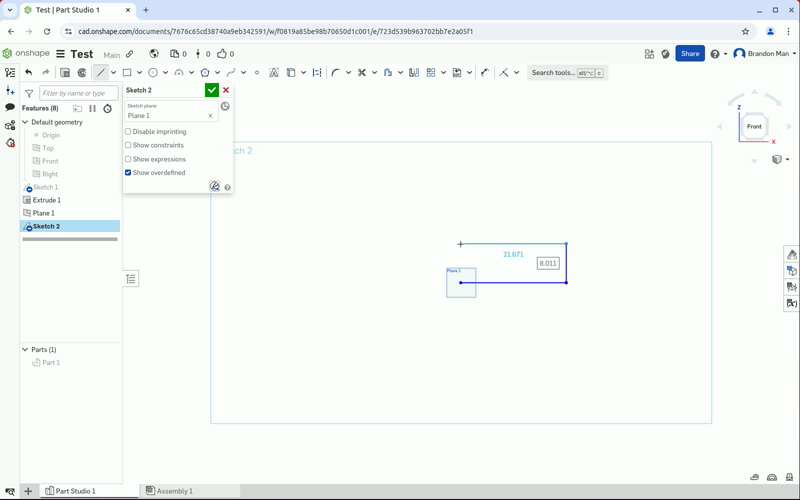
click(460, 243)
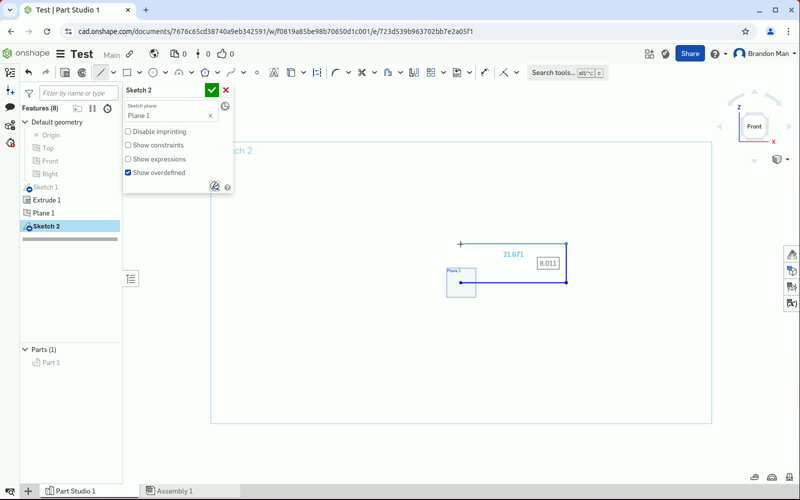
key_up(shift)
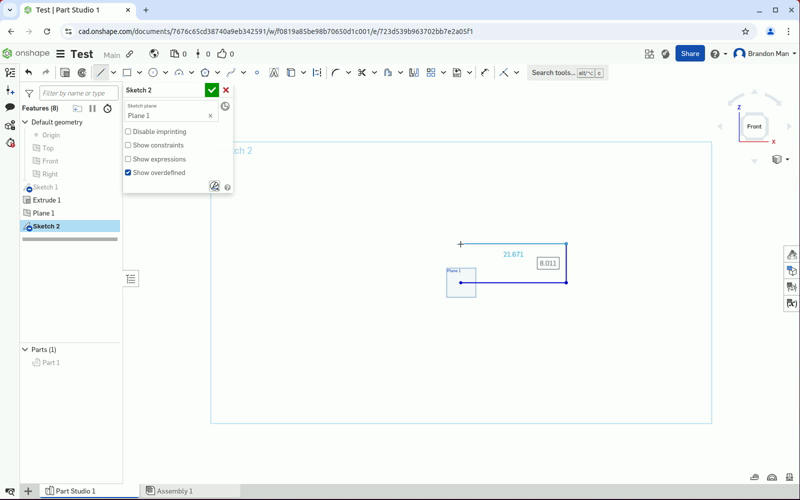
mouse_move(490, 243)
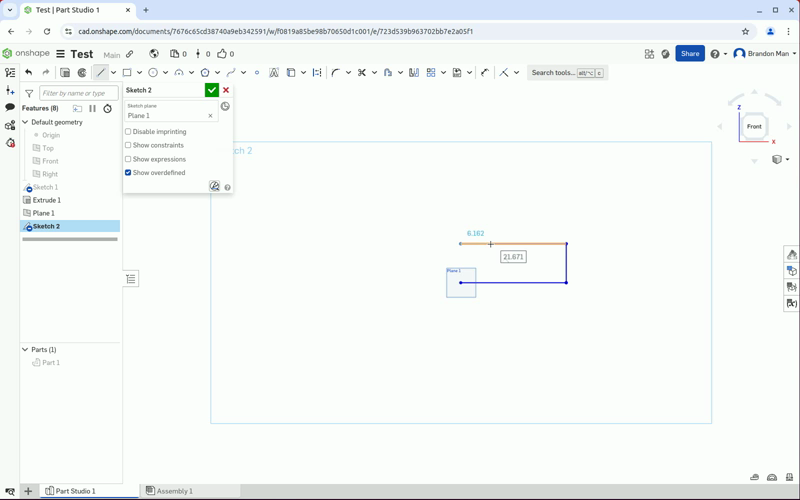
key_down(shift)
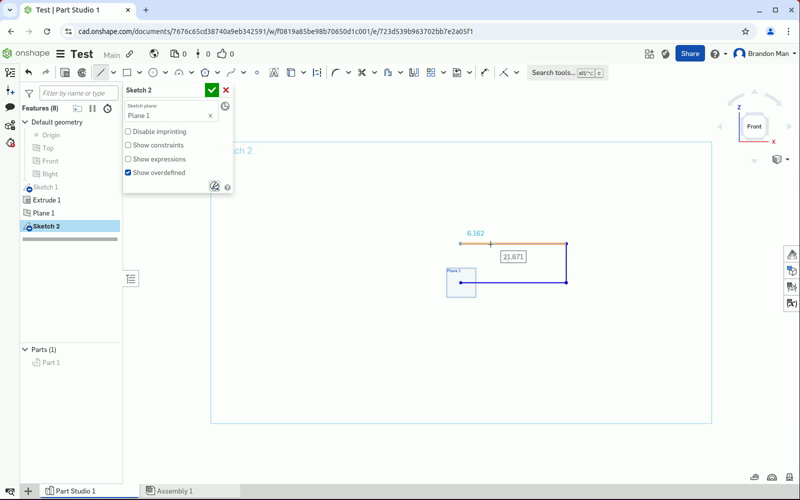
mouse_move(460, 282)
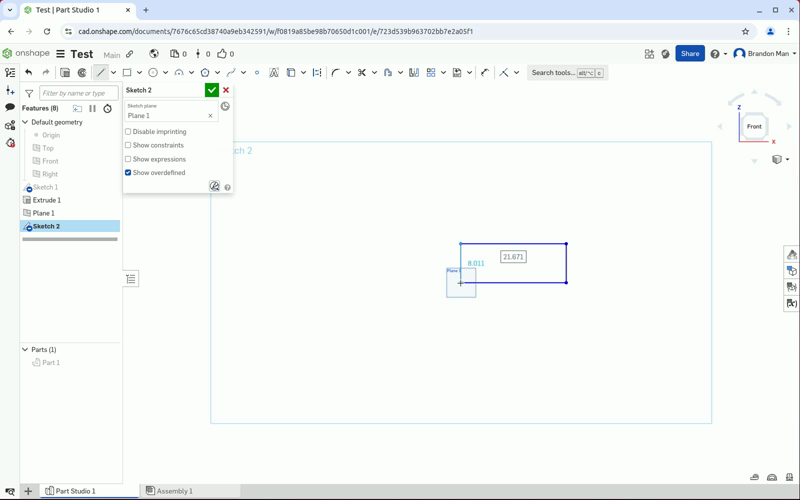
key_up(shift)
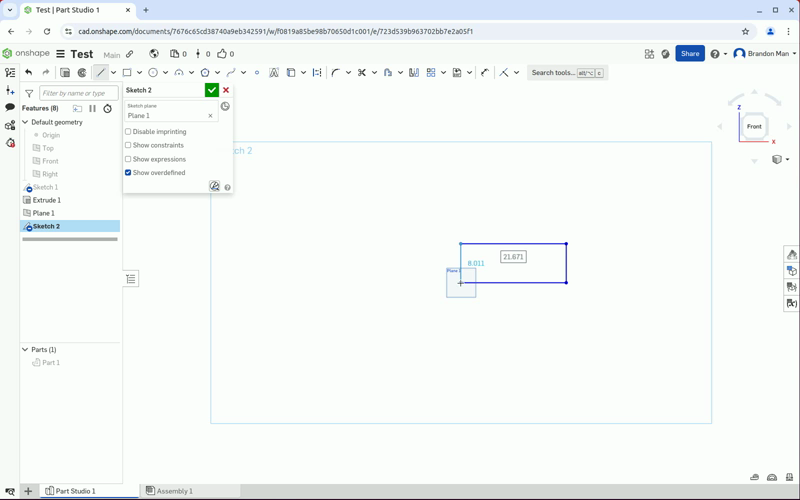
click(460, 282)
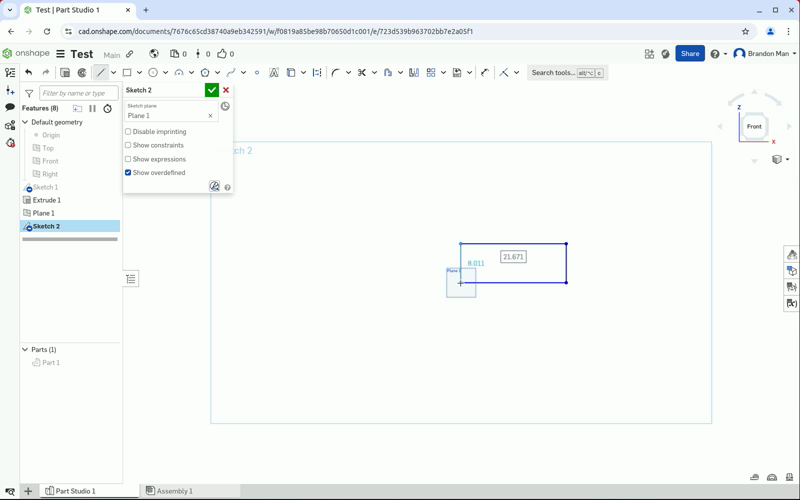
key(esc)
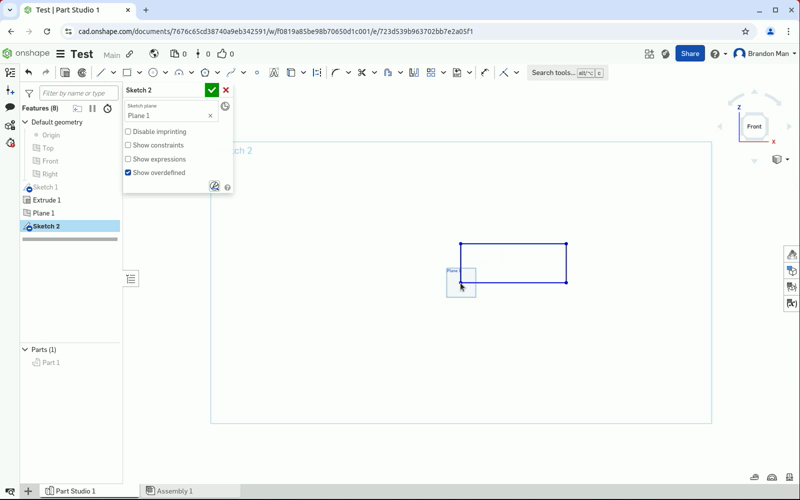
mouse_move(476, 254)
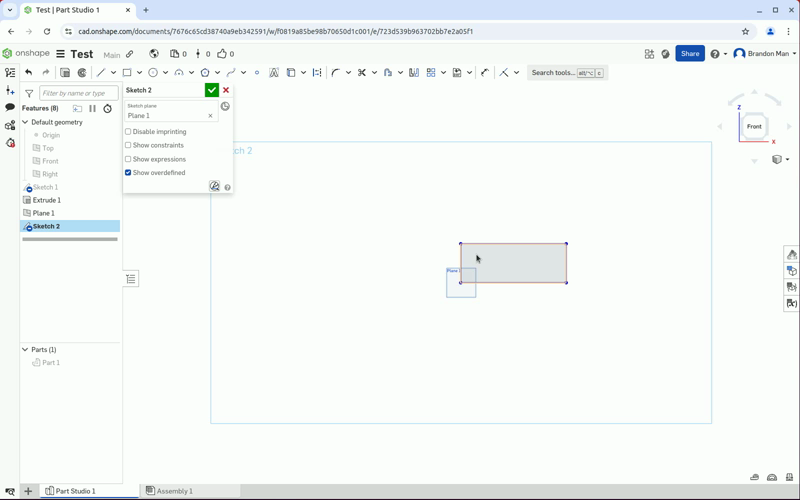
click(476, 254)
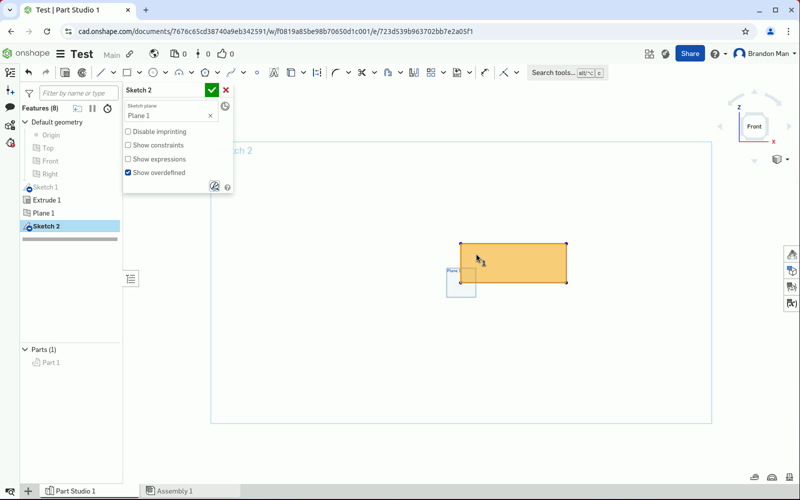
mouse_move(73, 352)
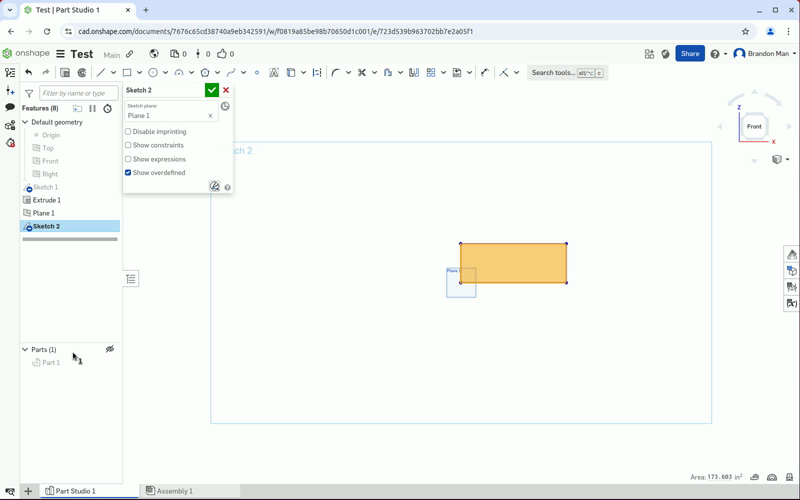
key(shift+y)
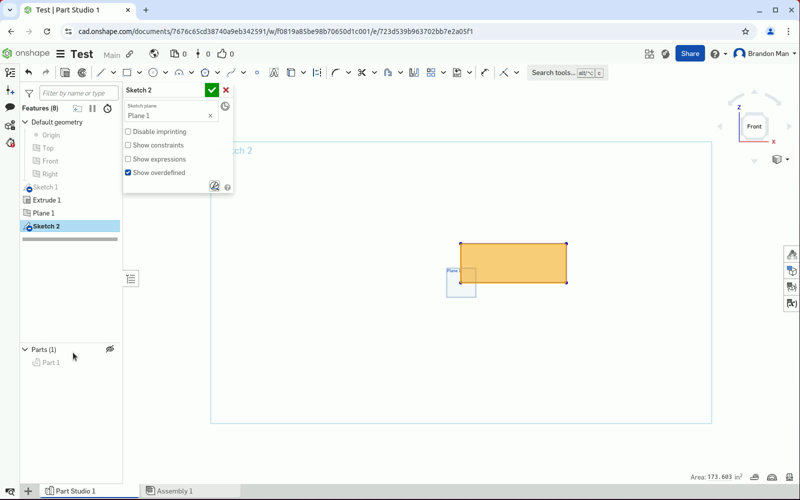
key(shift+e)
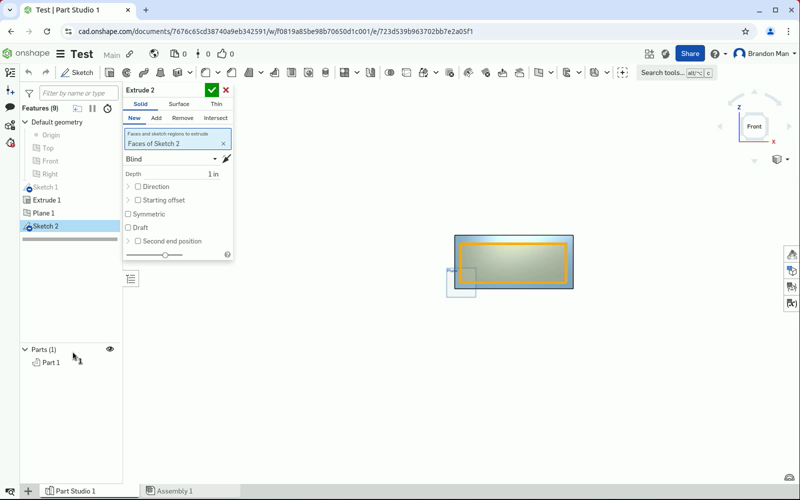
mouse_move(143, 106)
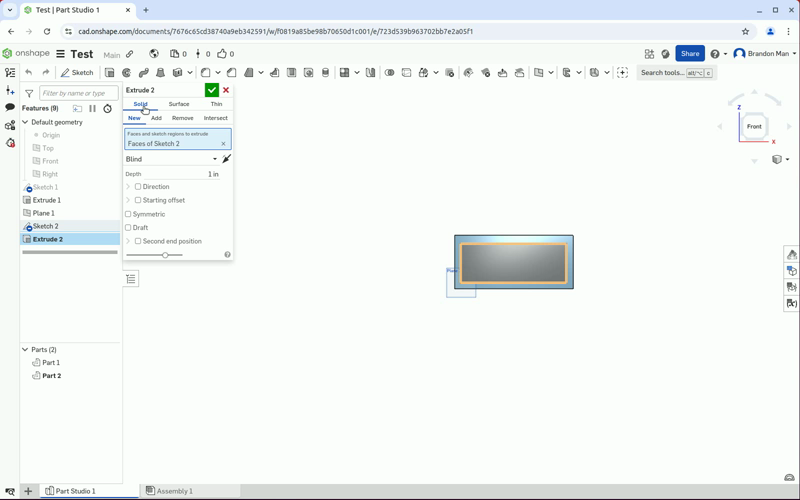
click(143, 106)
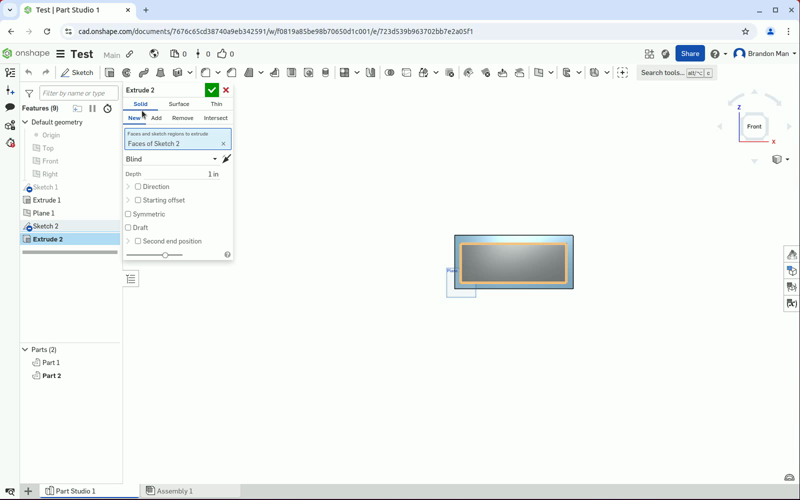
mouse_move(137, 120)
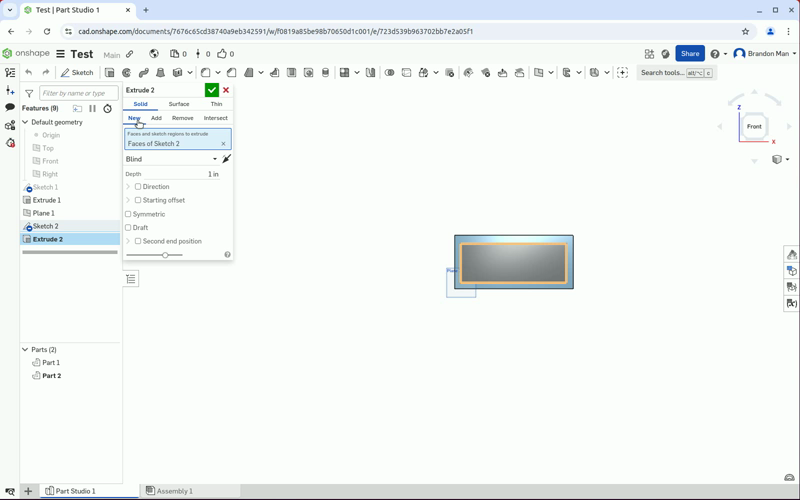
click(137, 120)
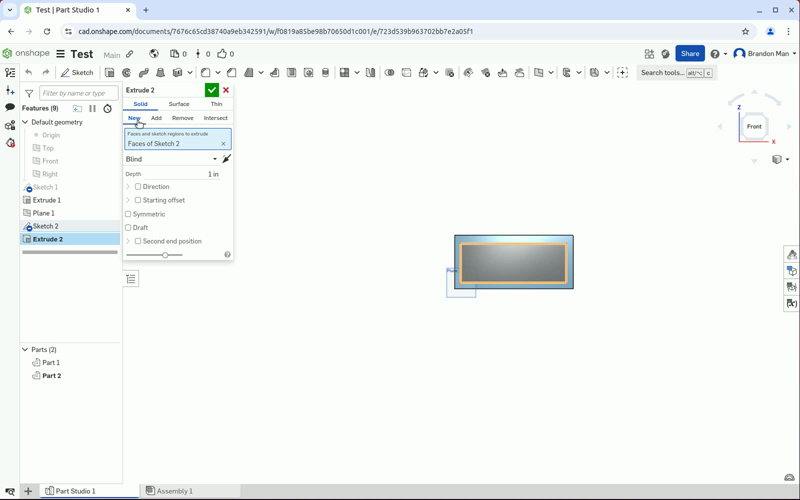
key(tab, 4)
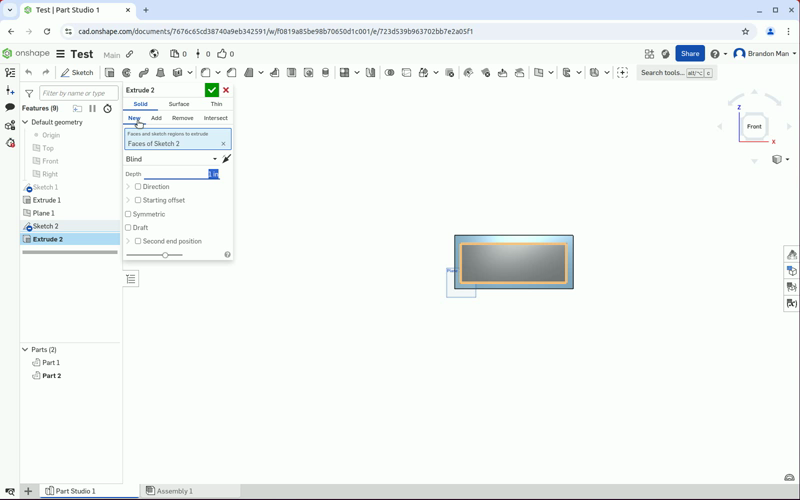
text(2.648)
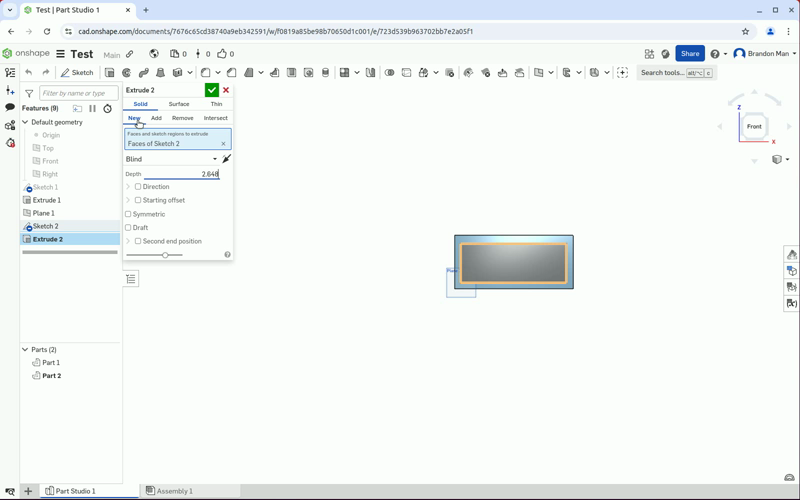
key(enter)
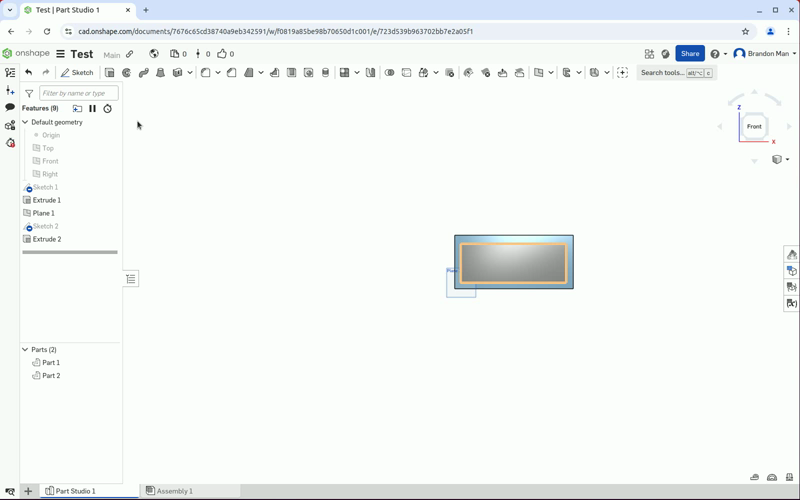
key(shift+h)
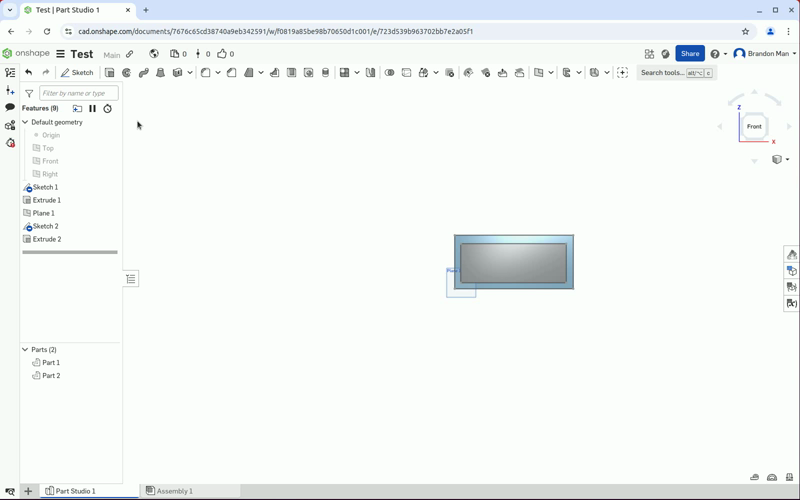
key(shift+h)
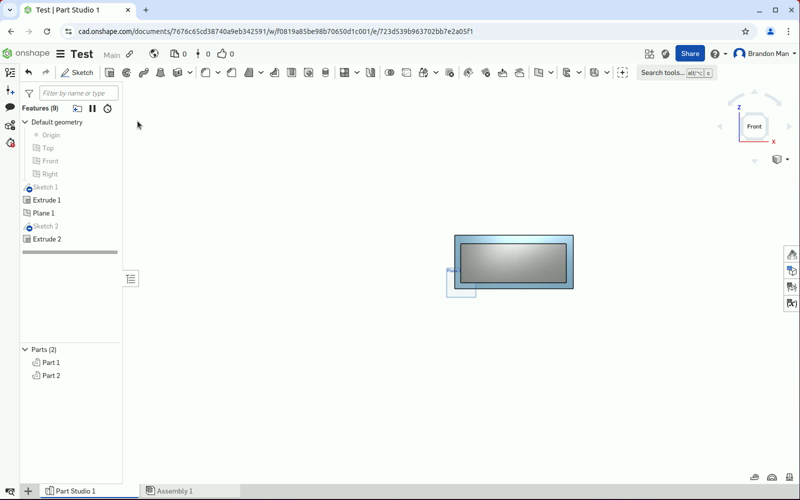
mouse_move(73, 189)
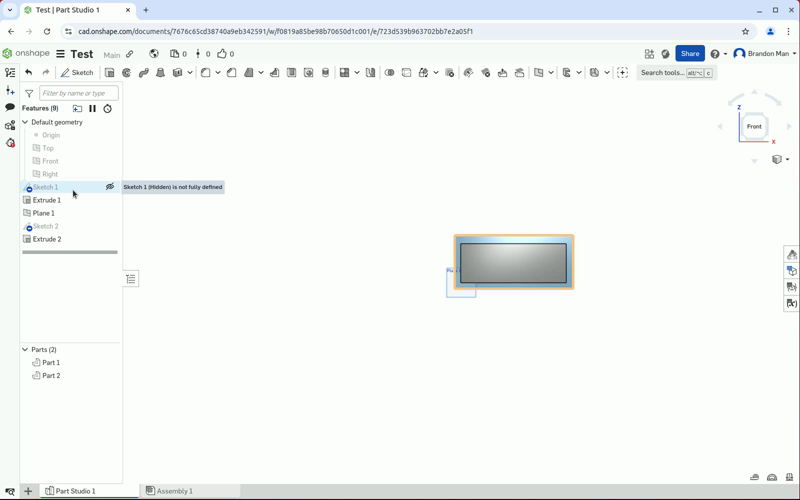
click(73, 189)
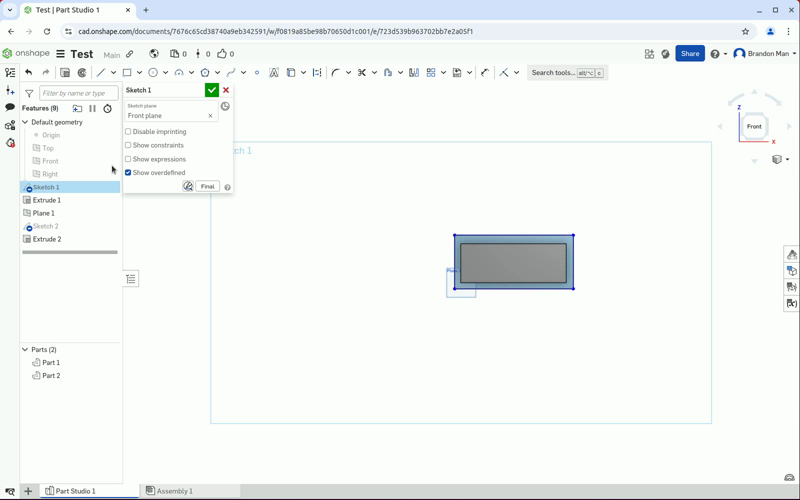
mouse_move(229, 92)
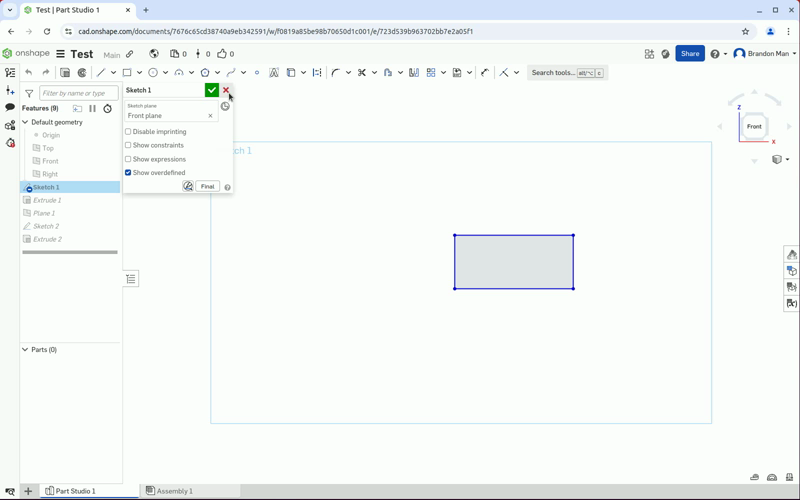
click(229, 92)
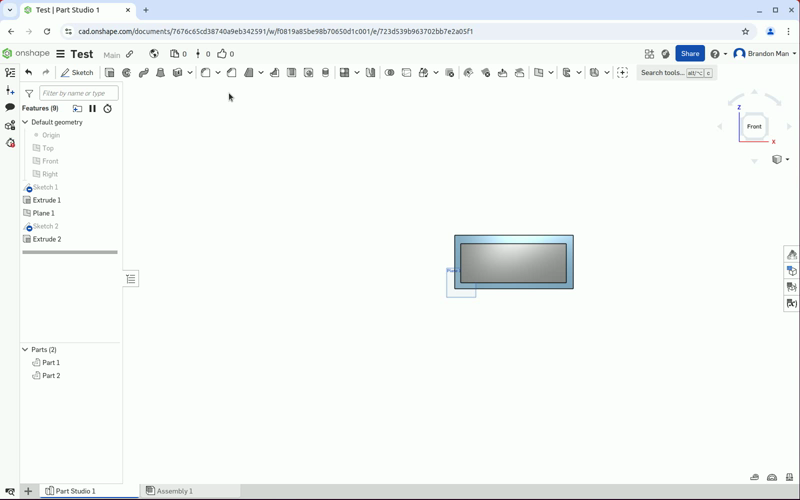
mouse_move(541, 75)
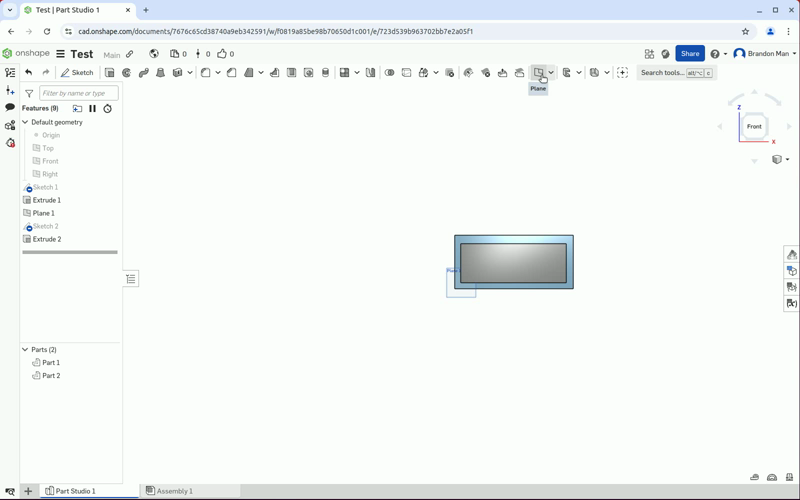
click(541, 75)
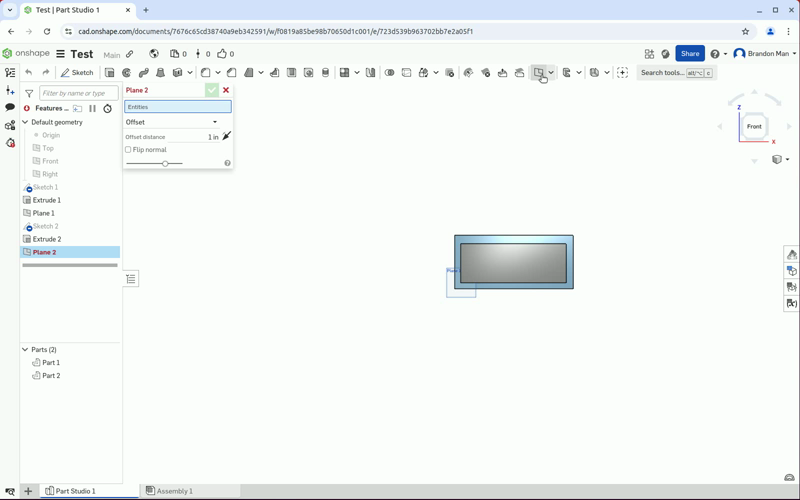
mouse_move(73, 163)
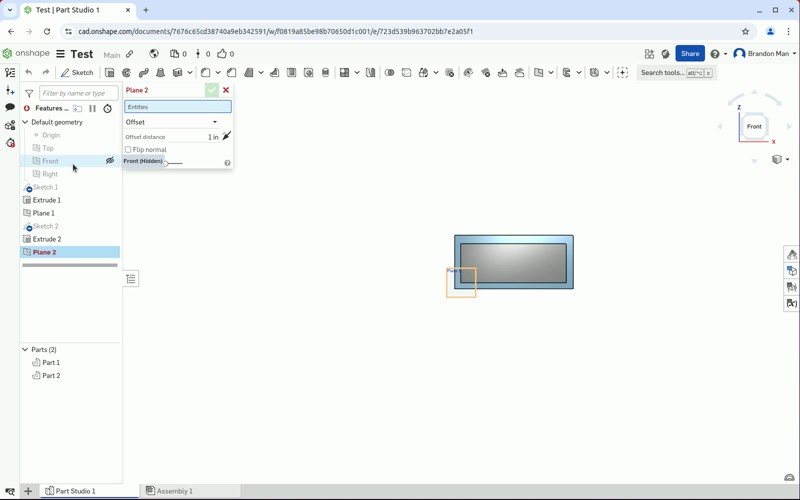
click(73, 163)
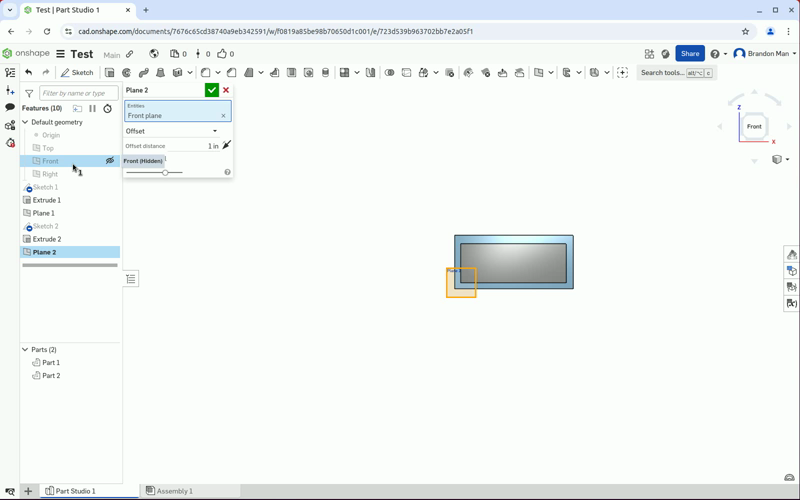
key(tab, 2)
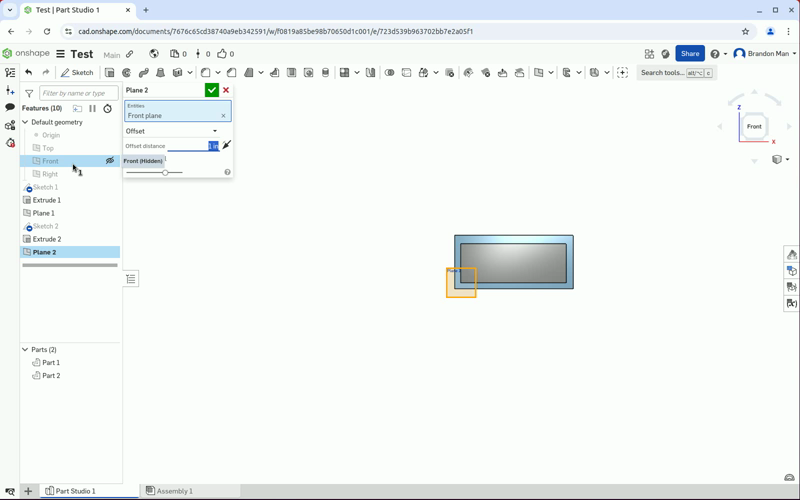
text(3.143)
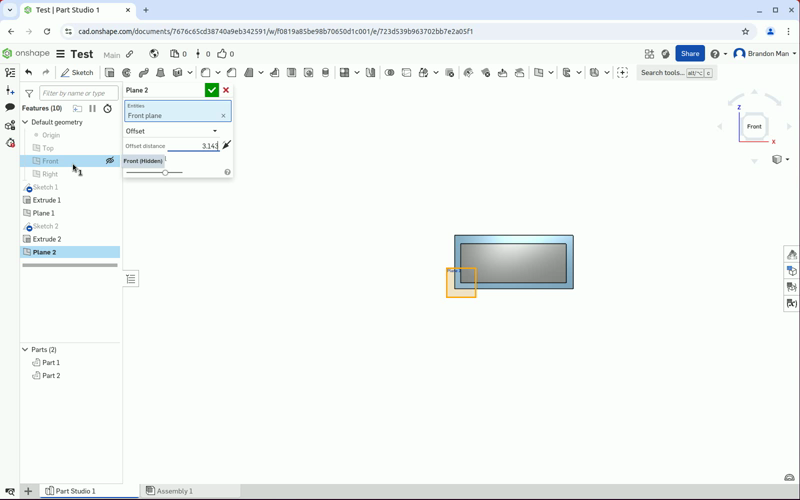
key(enter, 2)
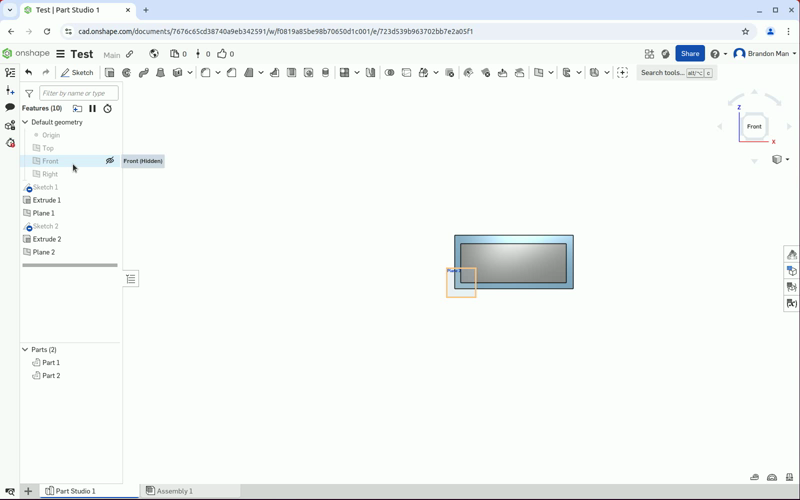
key(shift+s)
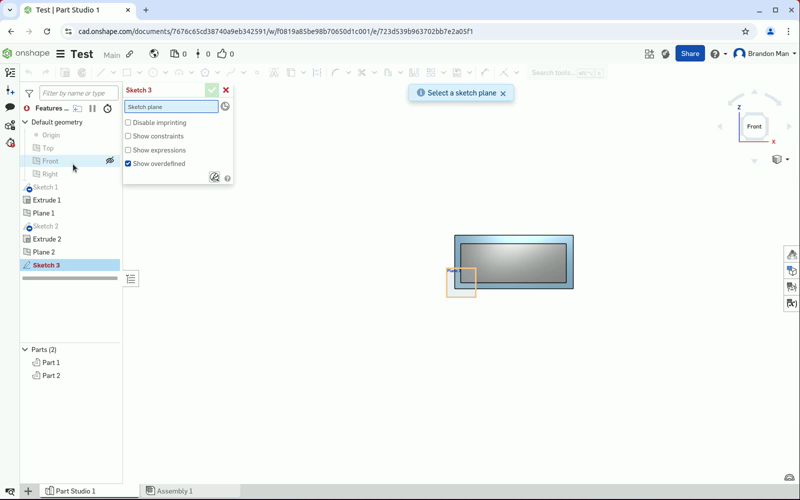
mouse_move(73, 254)
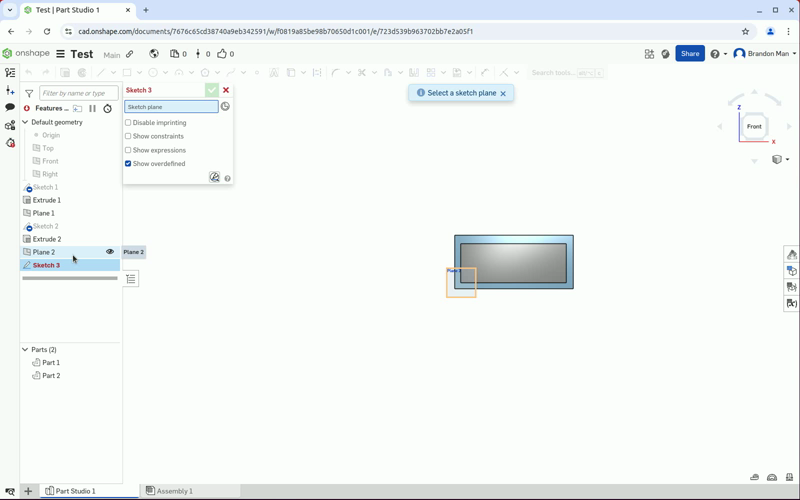
click(73, 254)
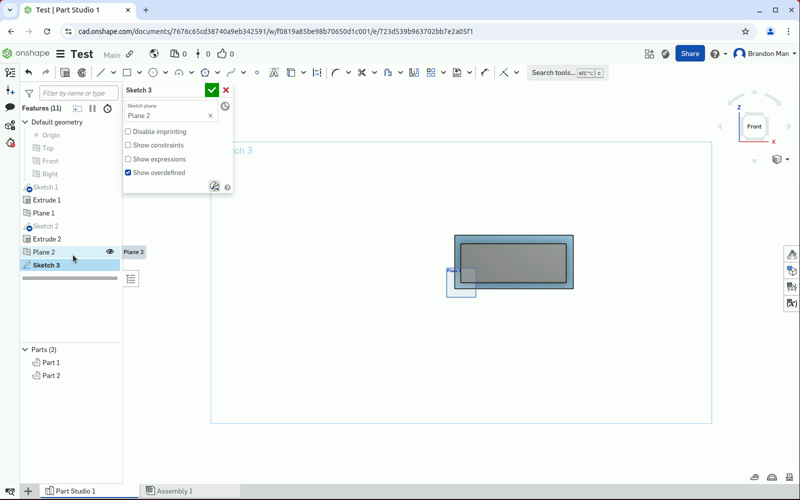
mouse_move(73, 352)
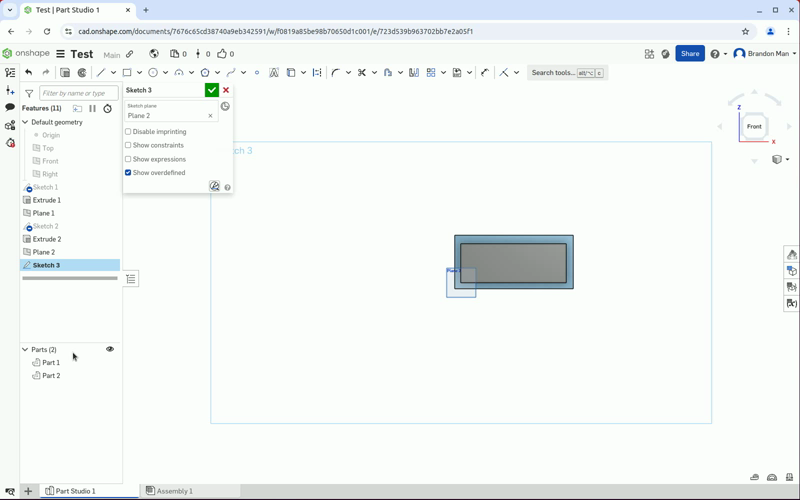
key(y)
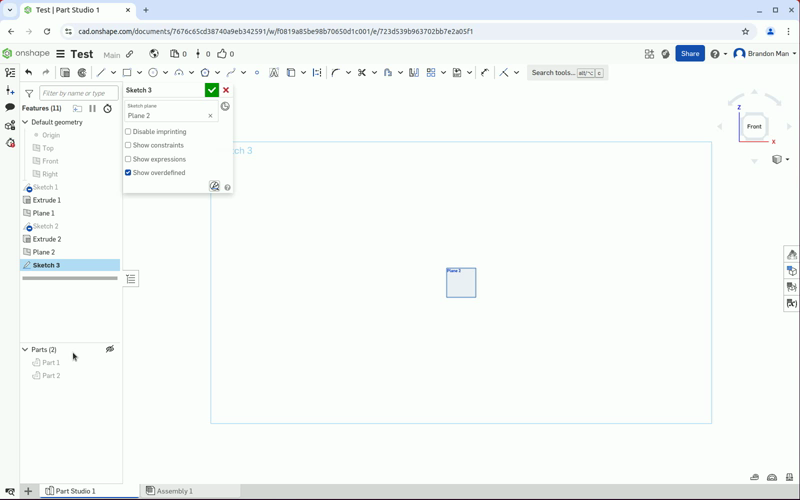
key(l)
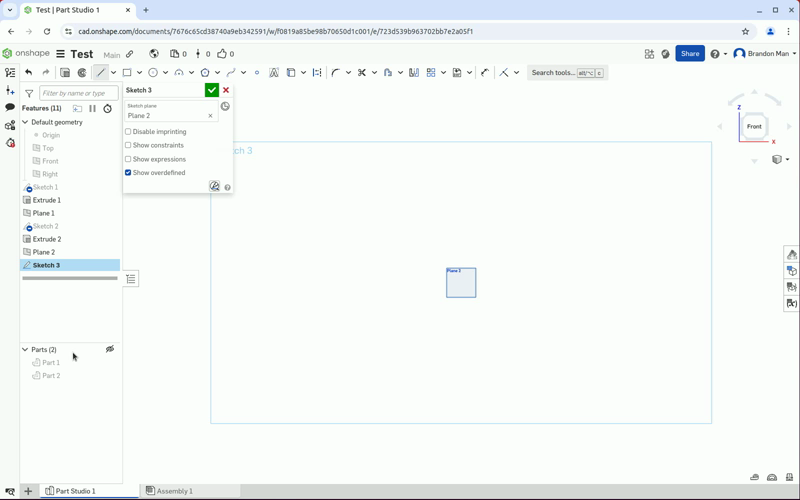
key_down(shift)
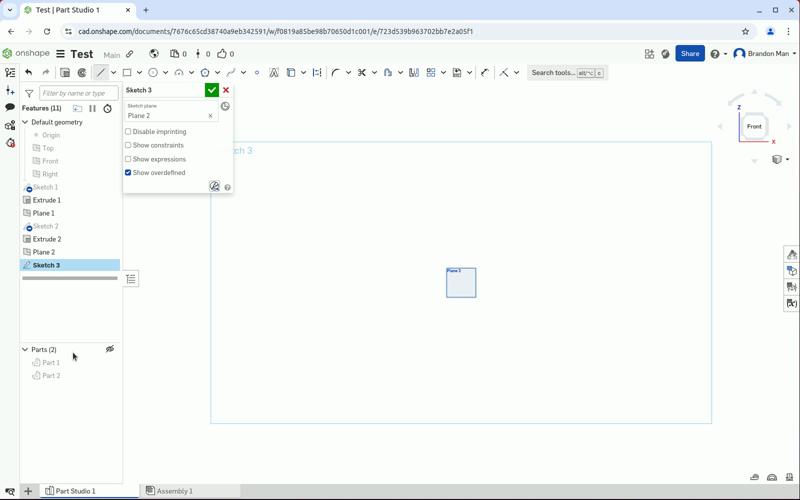
mouse_move(466, 274)
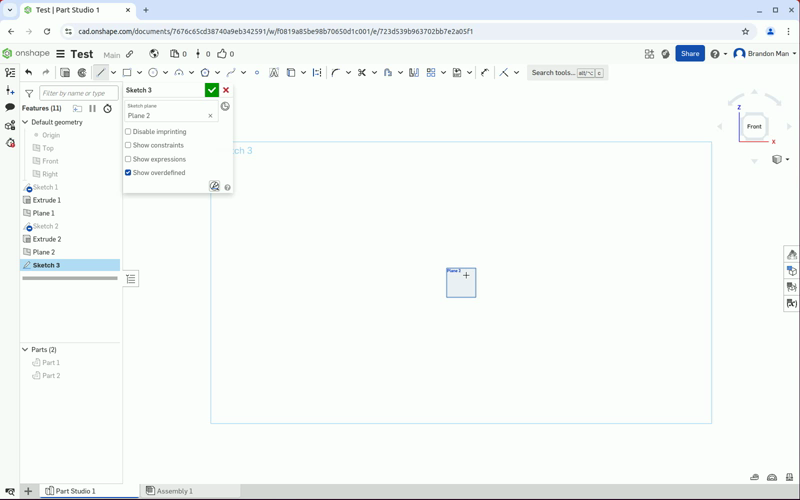
click(466, 274)
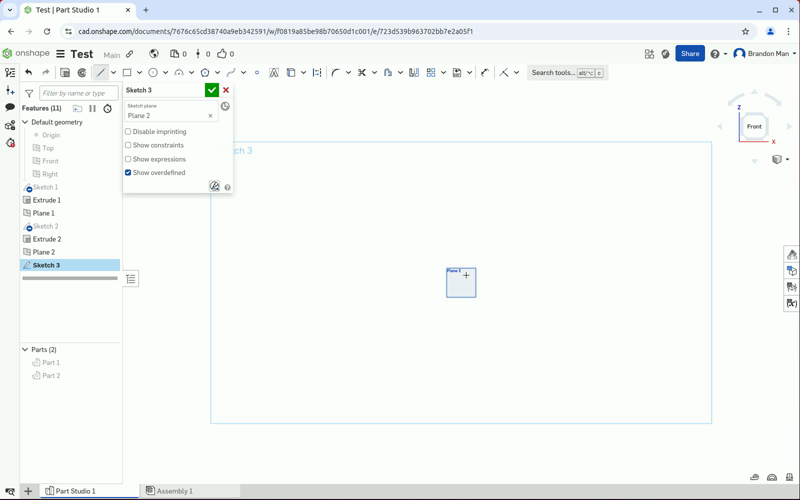
key_up(shift)
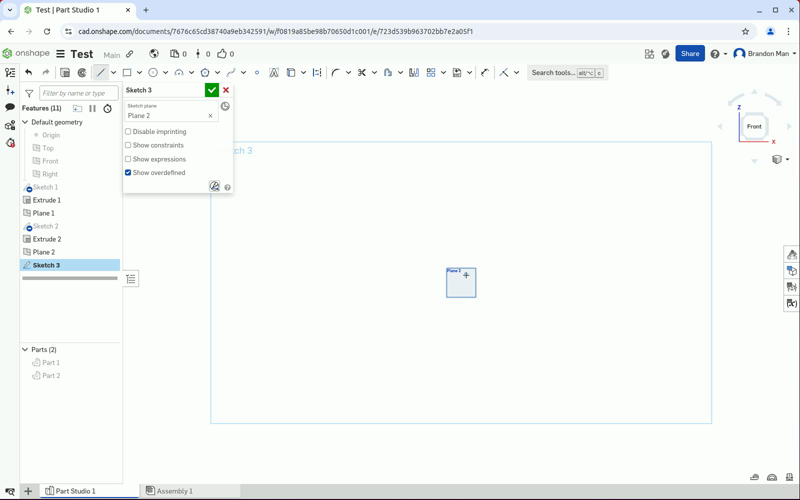
key_down(shift)
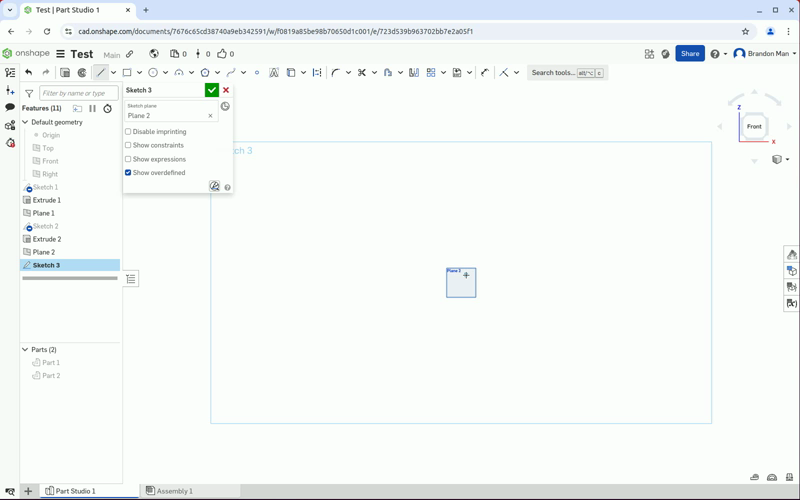
mouse_move(562, 274)
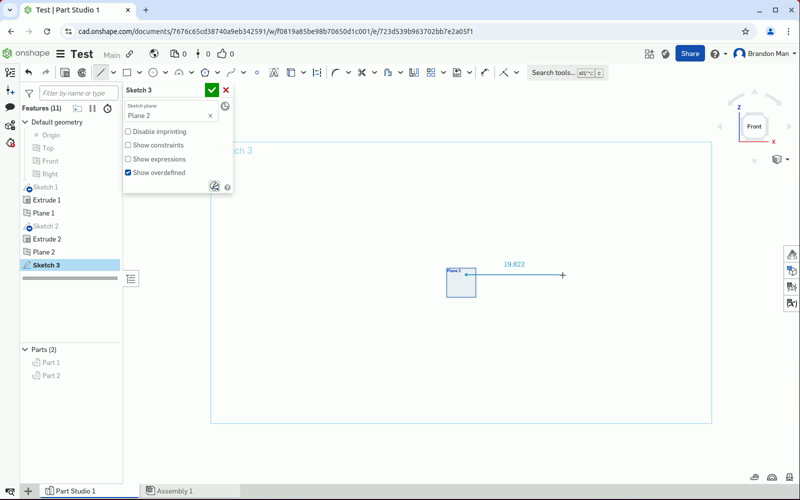
click(562, 274)
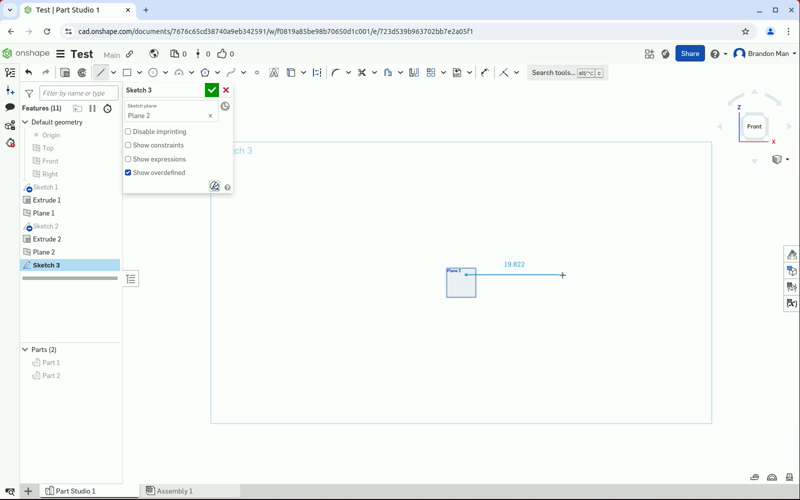
key_up(shift)
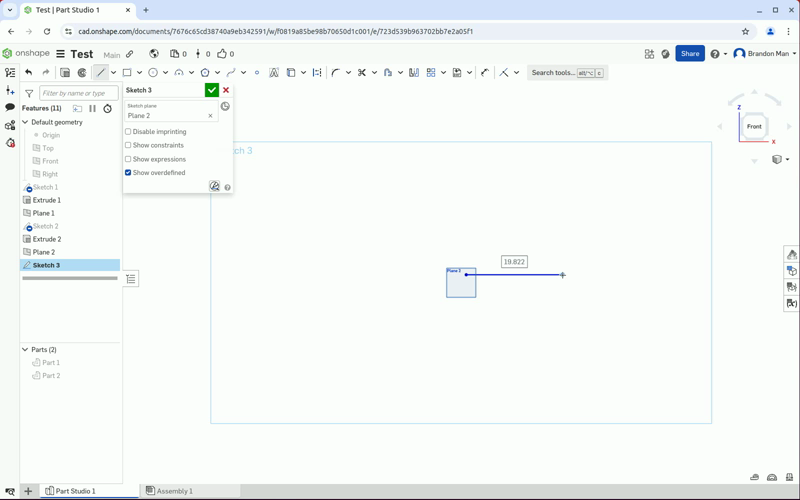
key_down(shift)
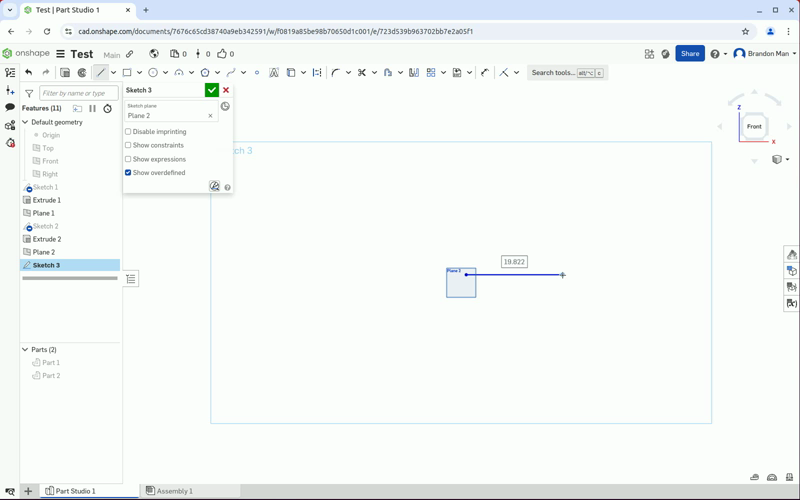
mouse_move(589, 274)
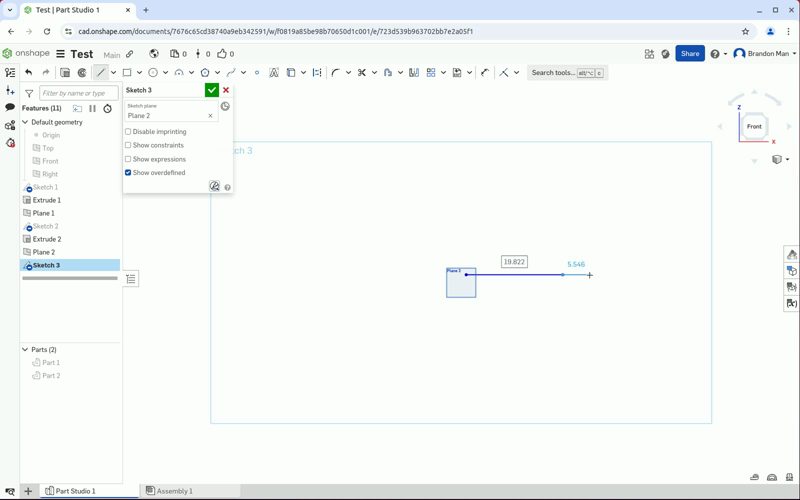
mouse_move(562, 250)
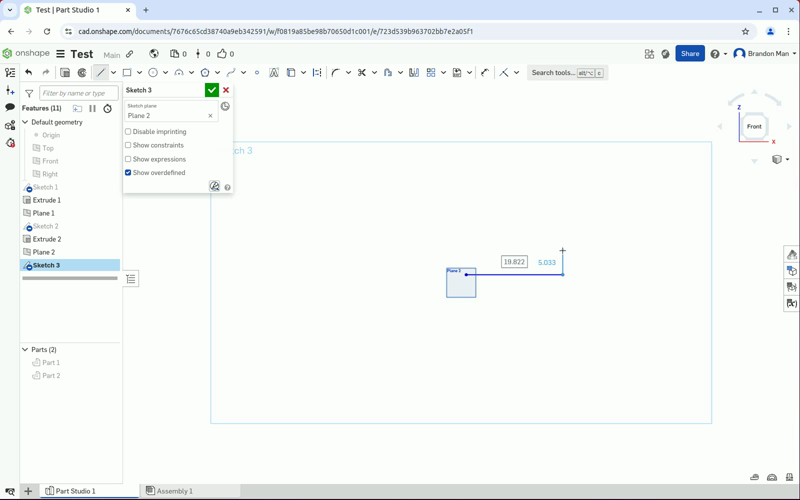
click(562, 250)
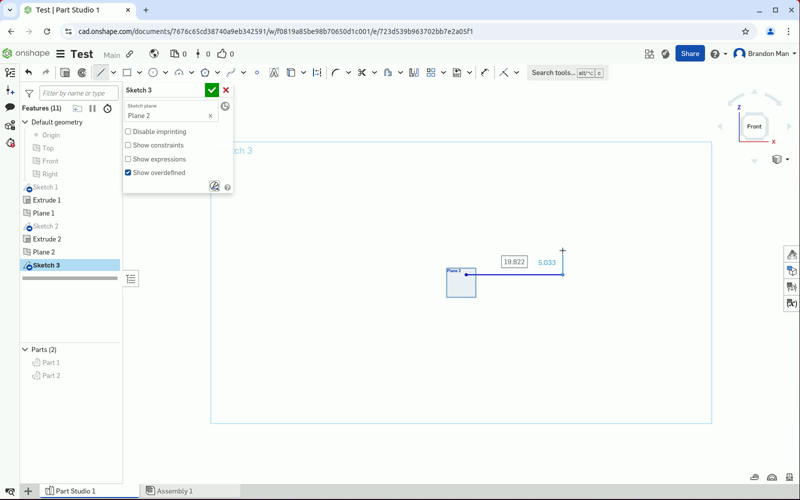
key_up(shift)
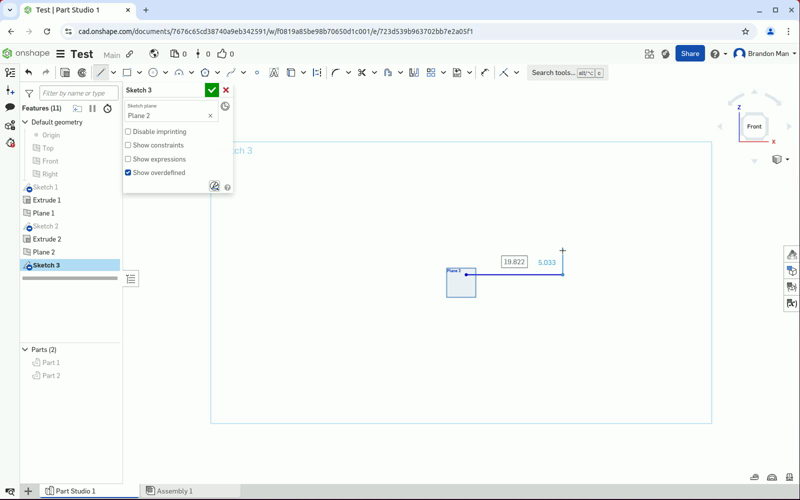
key_down(shift)
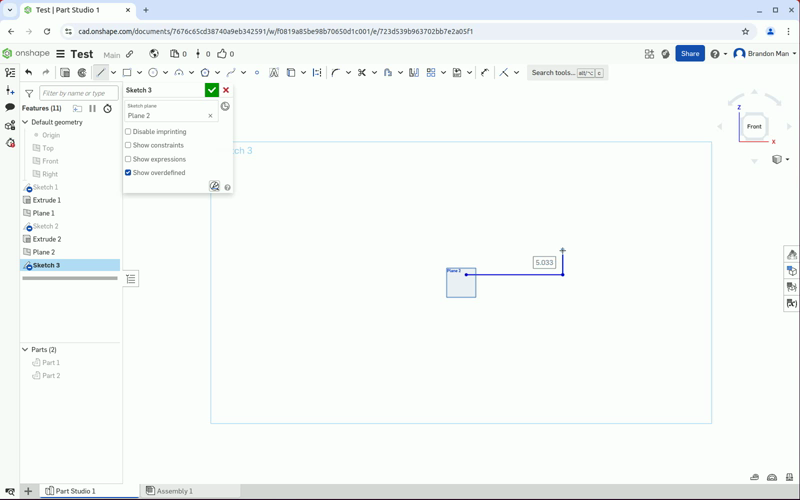
mouse_move(466, 250)
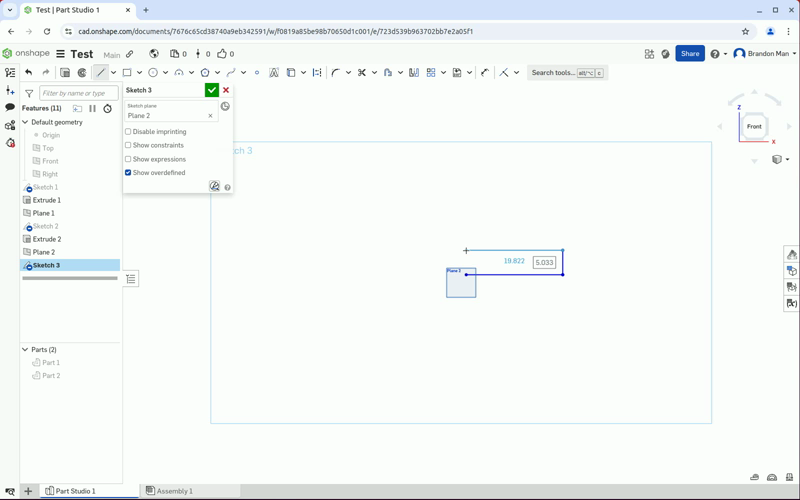
click(466, 250)
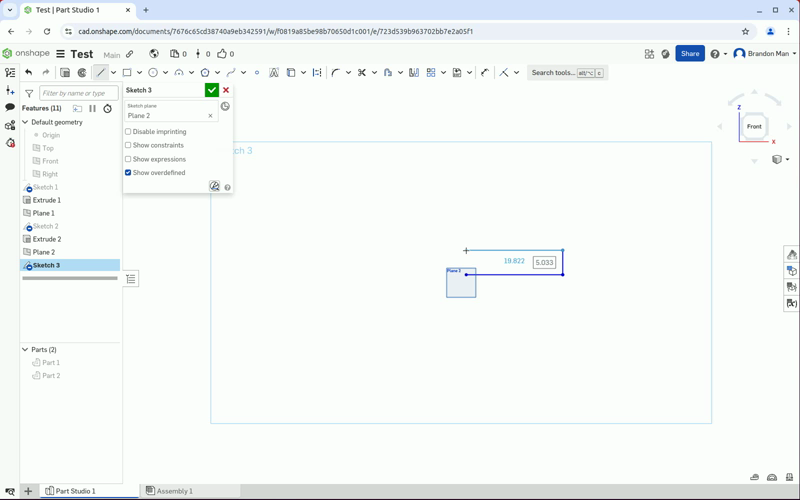
key_up(shift)
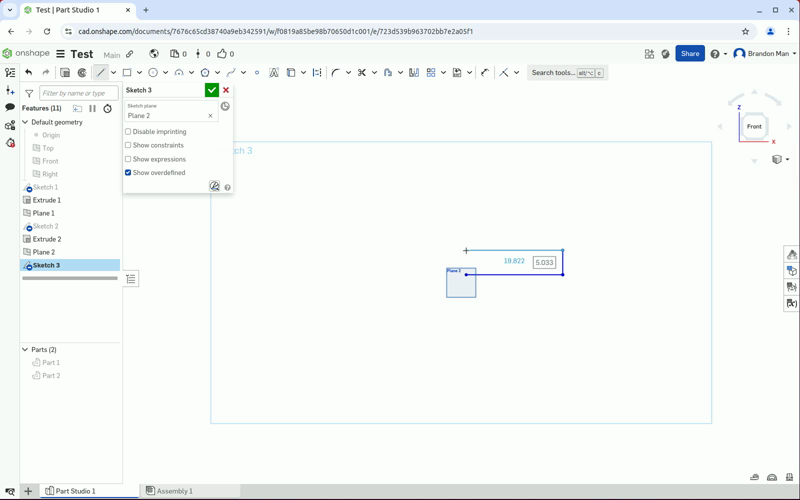
mouse_move(496, 250)
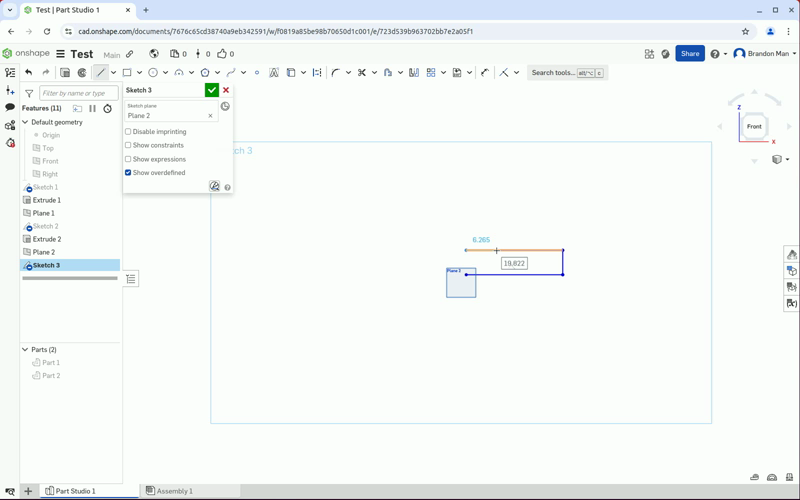
key_down(shift)
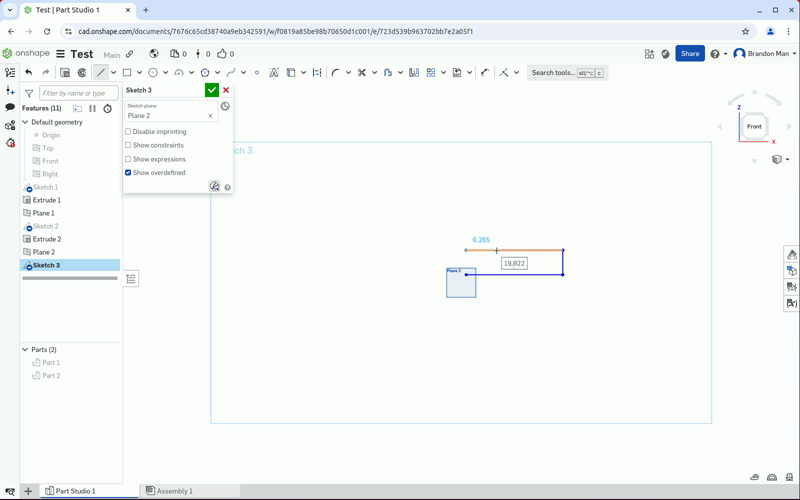
mouse_move(466, 274)
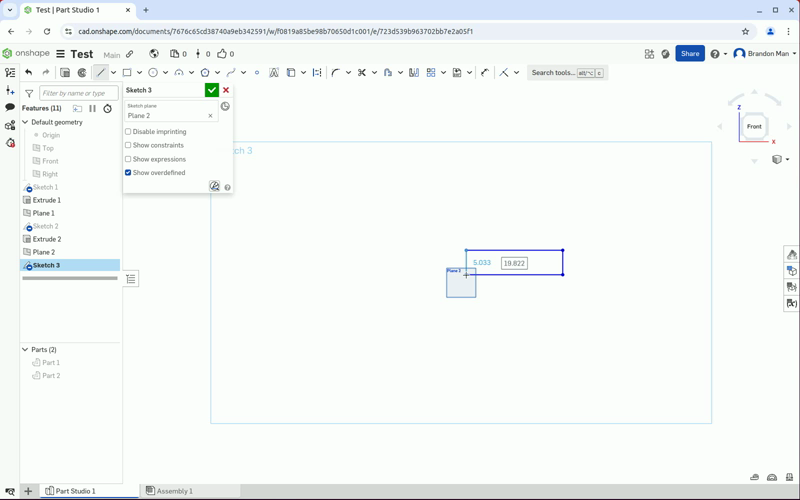
key_up(shift)
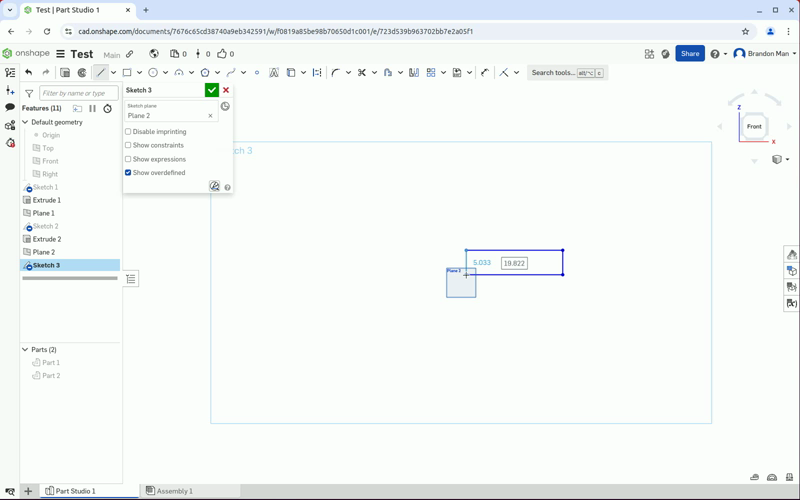
click(466, 274)
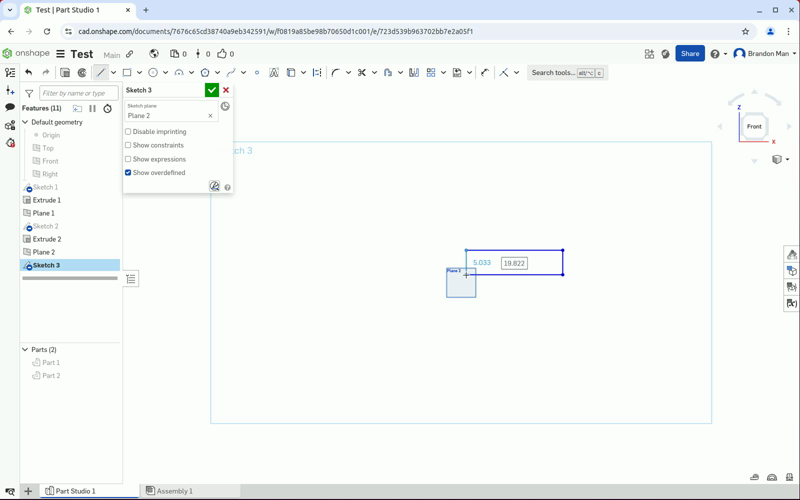
key(esc)
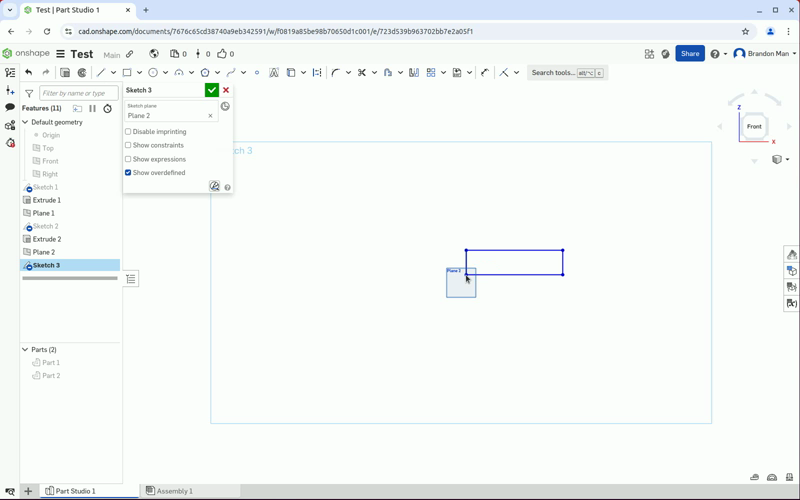
mouse_move(491, 264)
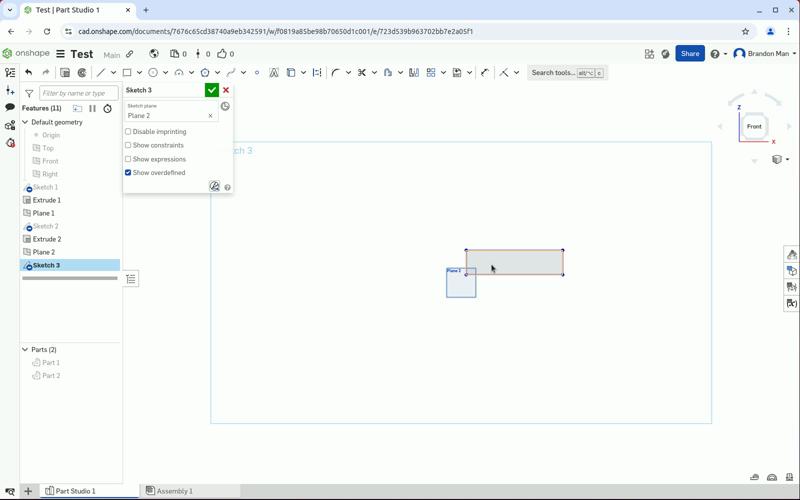
click(491, 264)
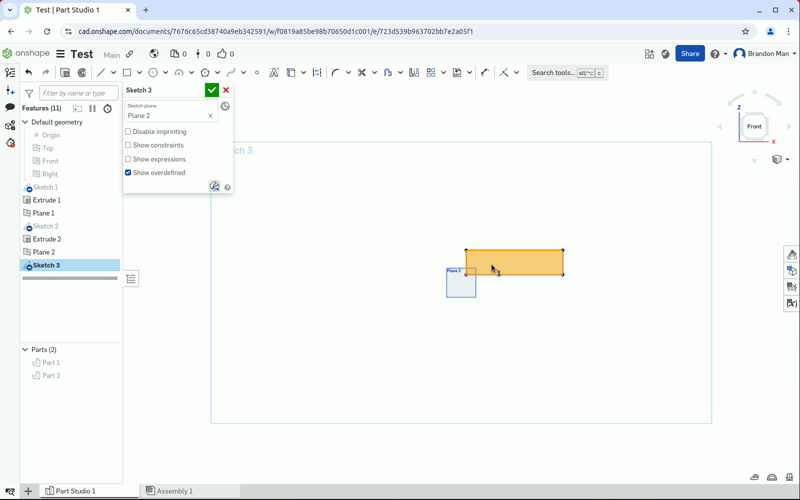
mouse_move(73, 352)
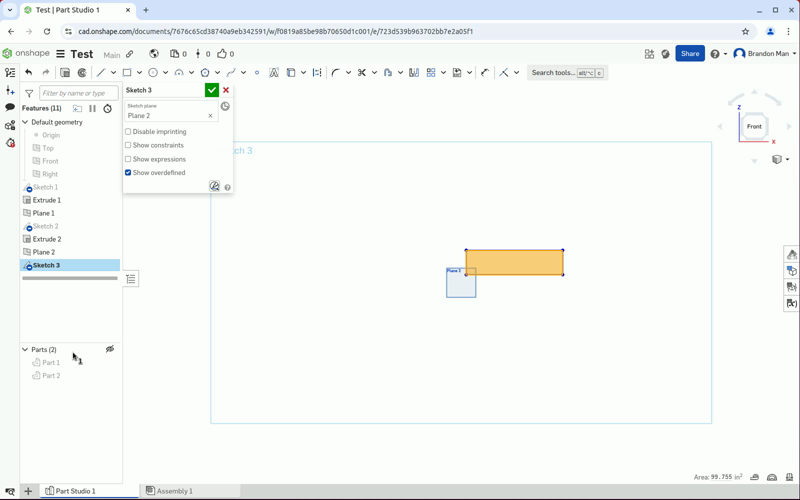
key(shift+y)
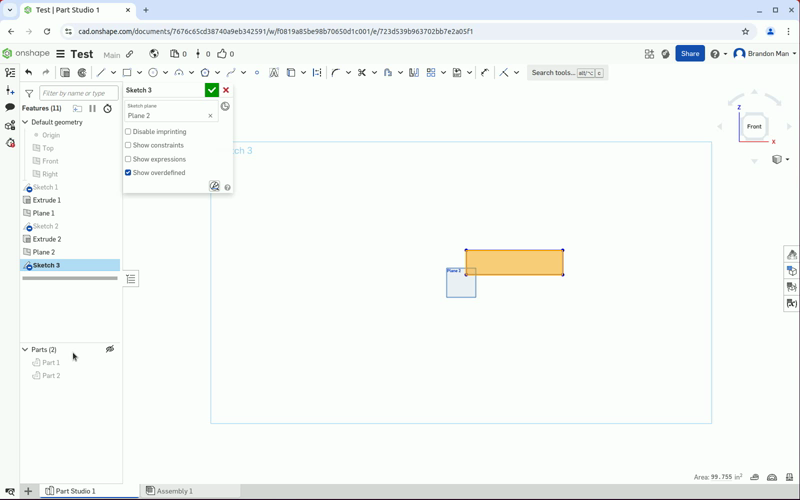
key(shift+e)
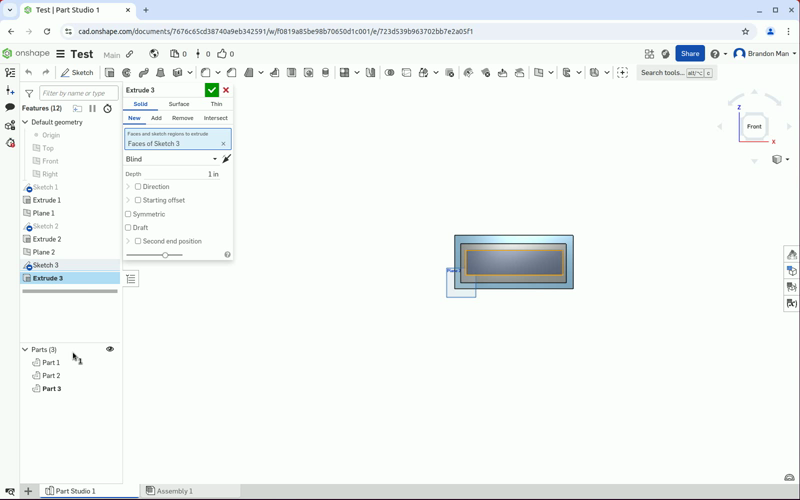
mouse_move(143, 106)
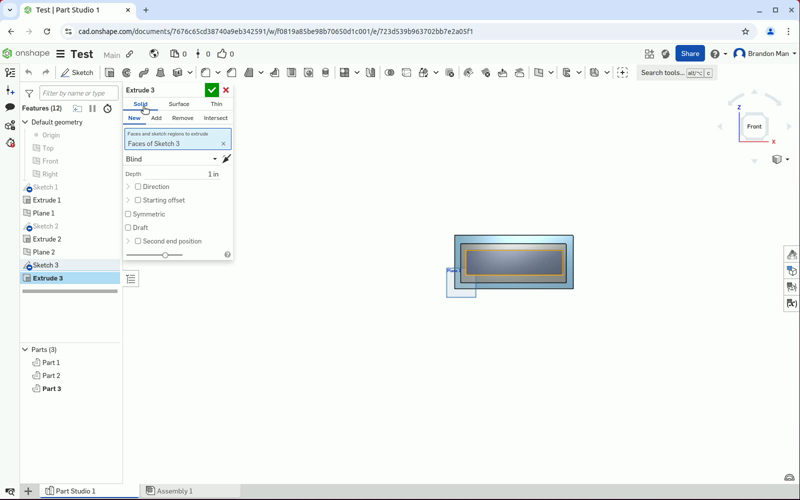
click(143, 106)
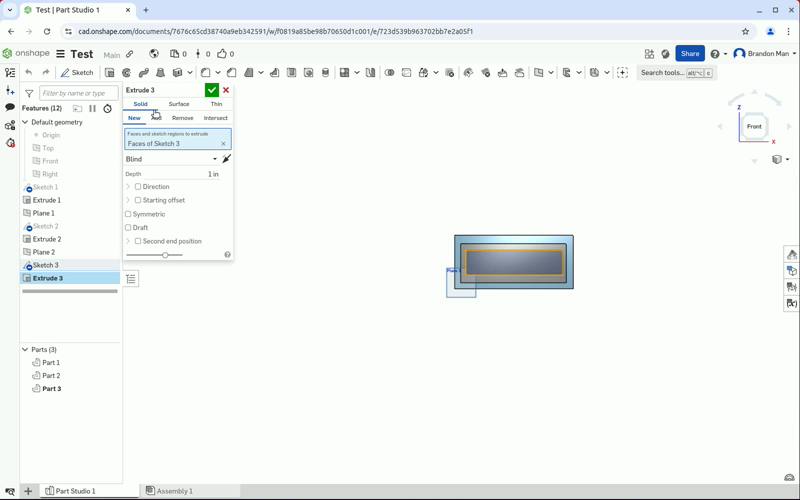
mouse_move(186, 120)
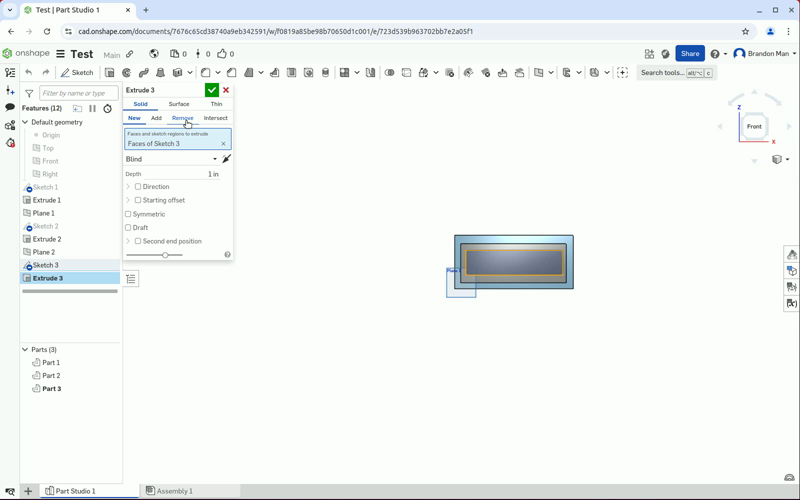
click(186, 120)
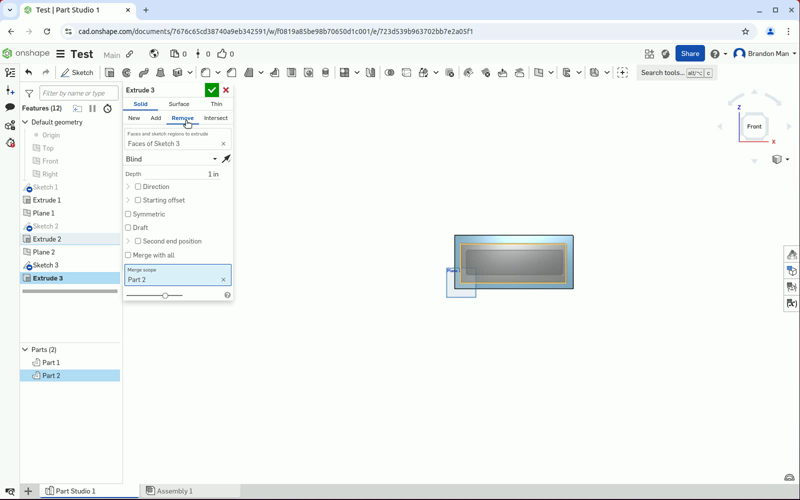
key(tab, 4)
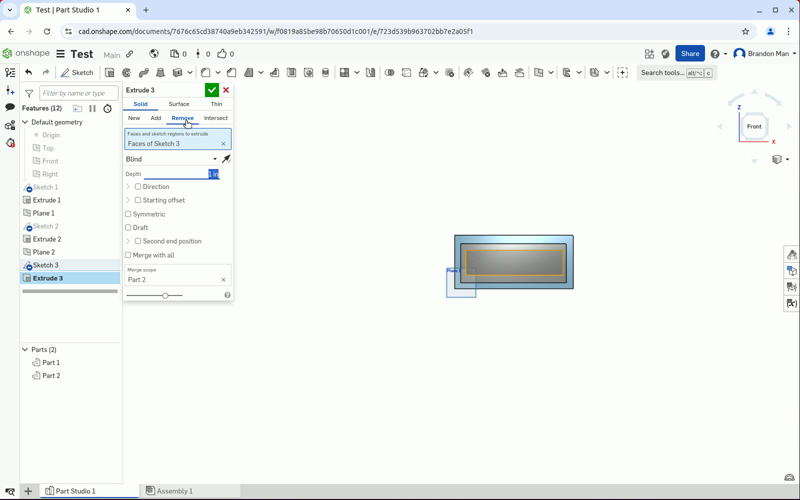
text(0.241)
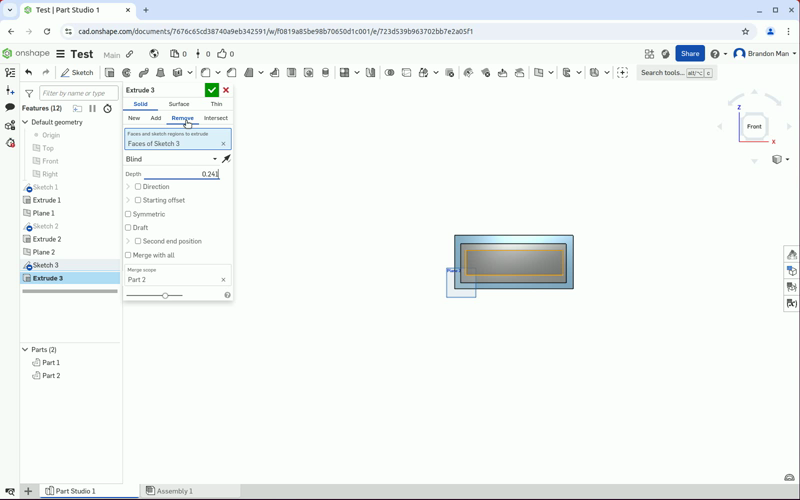
key(tab, 6)
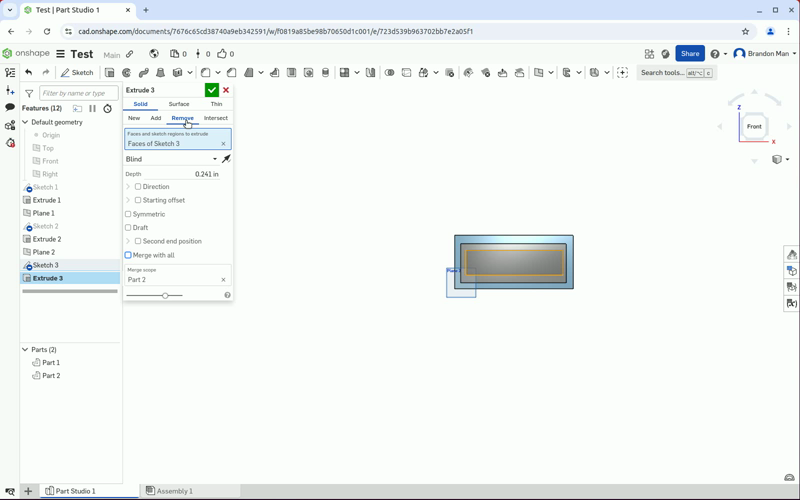
key(space)
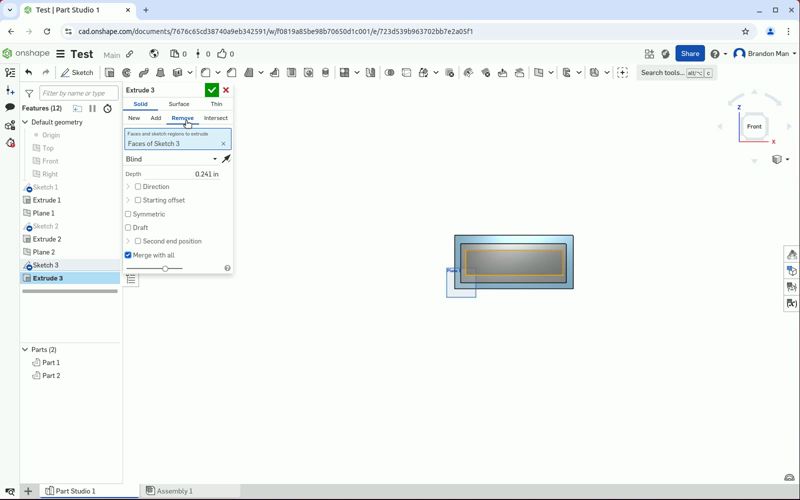
key(enter)
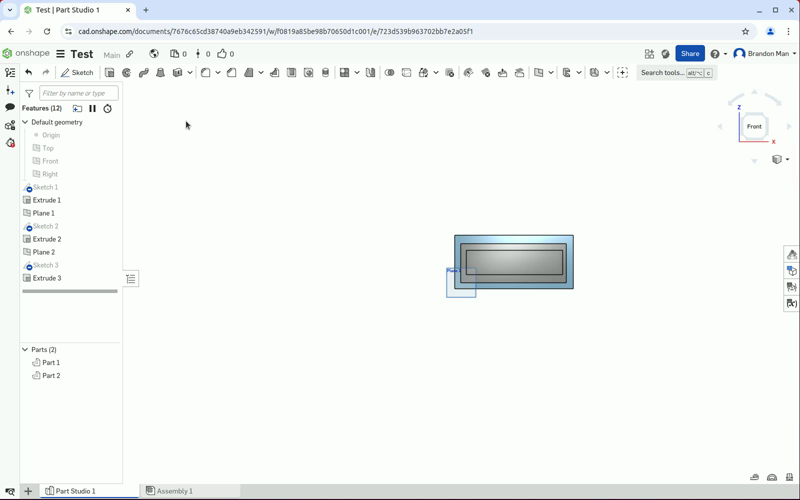
key(shift+h)
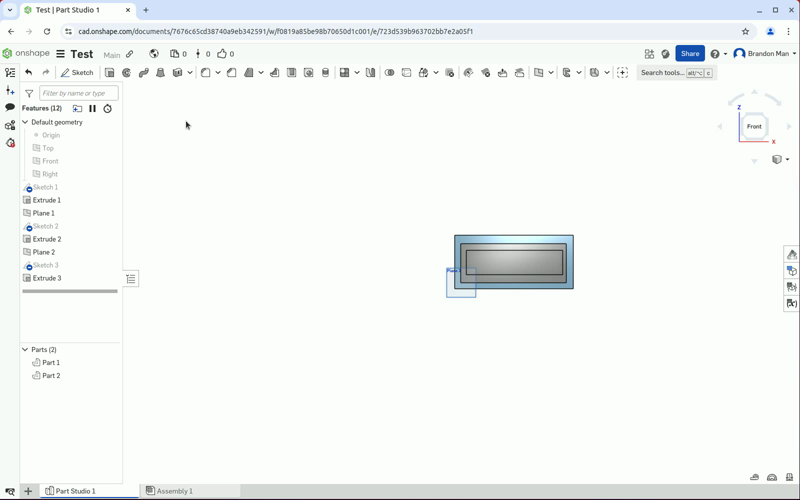
key(shift+h)
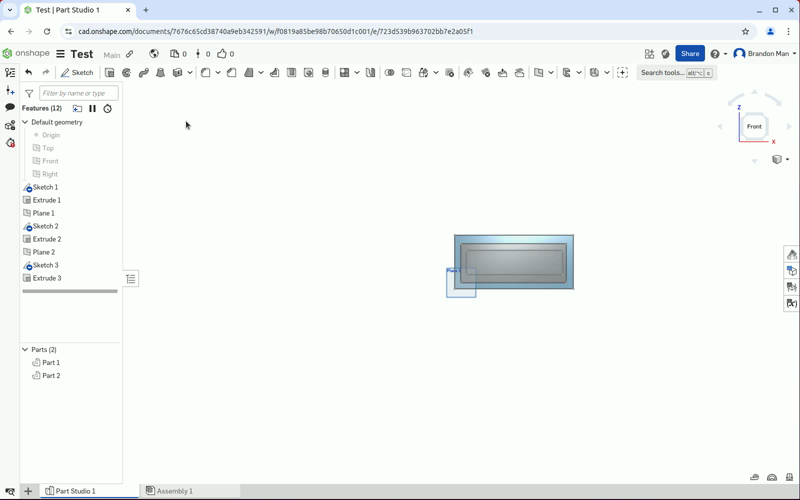
key(shift+7)
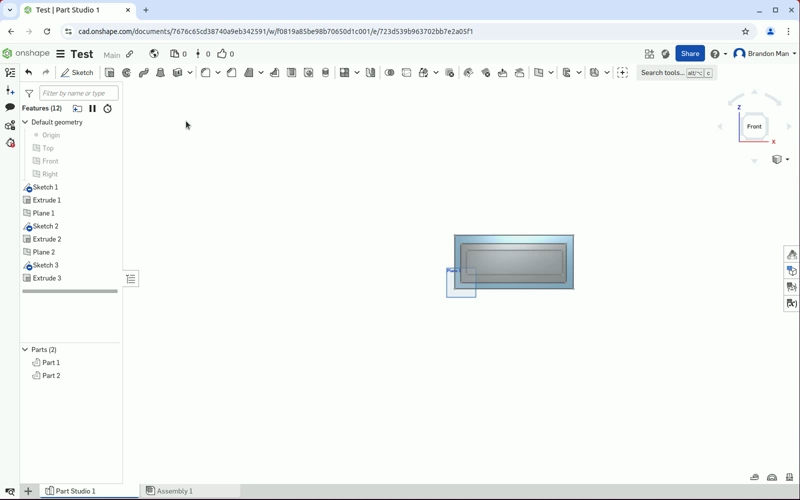
key(left, 2)
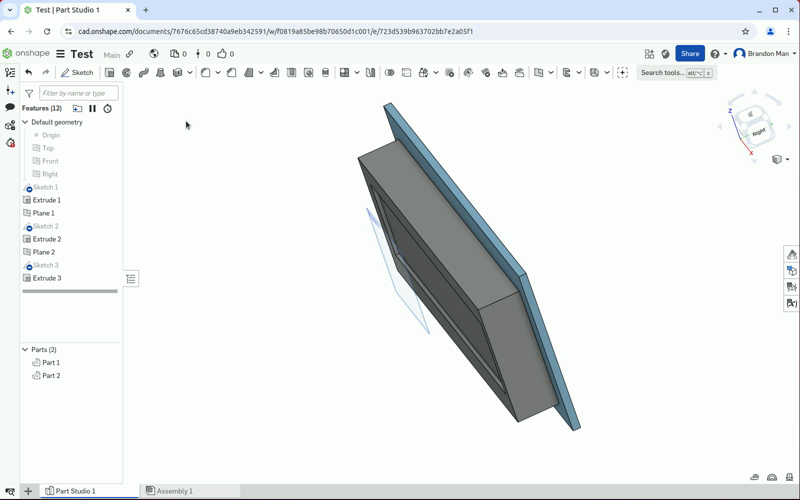
key(down, 2)
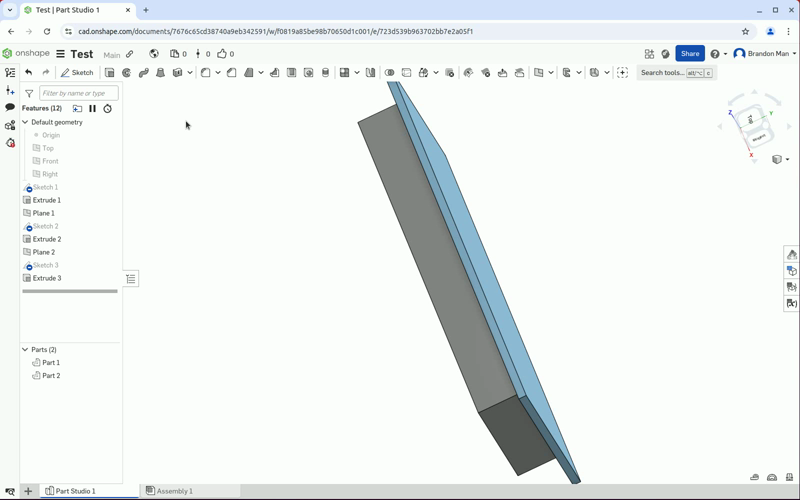
key(up, 2)
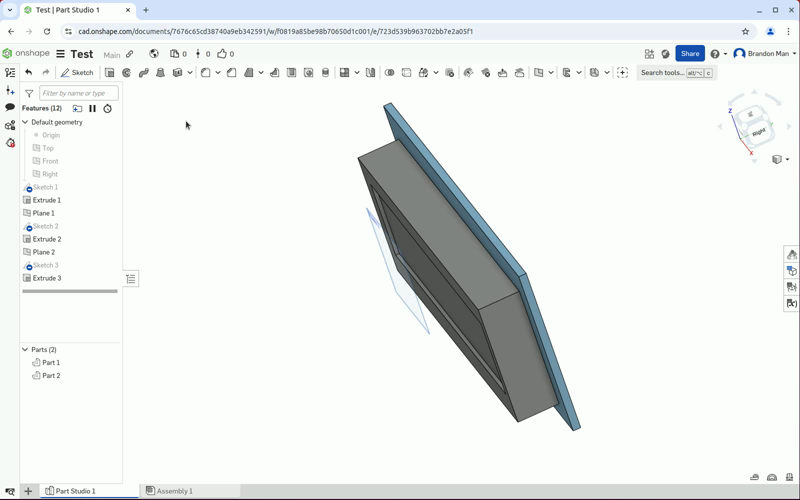
key(right, 2)
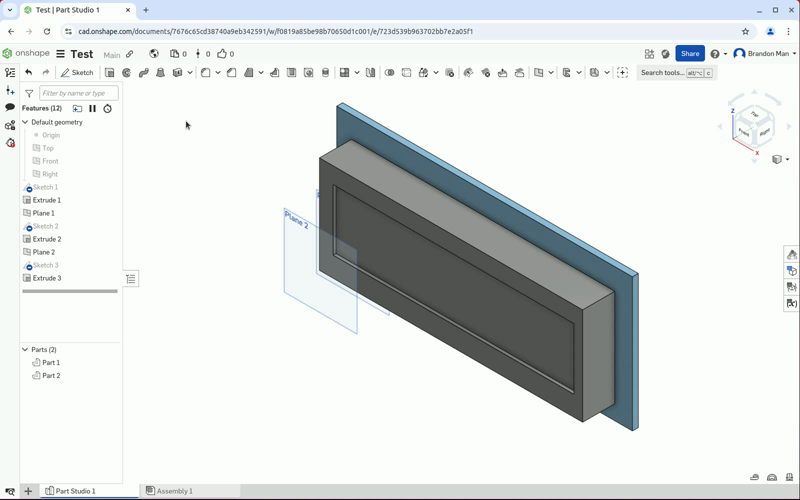
mouse_move(73, 189)
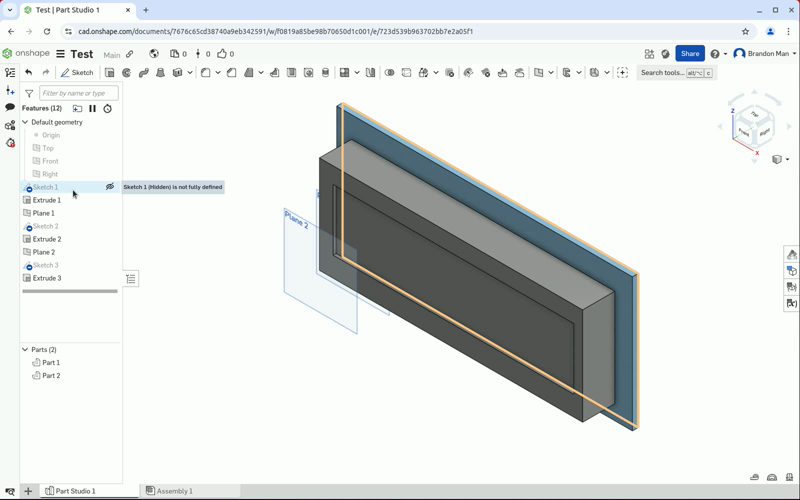
click(73, 189)